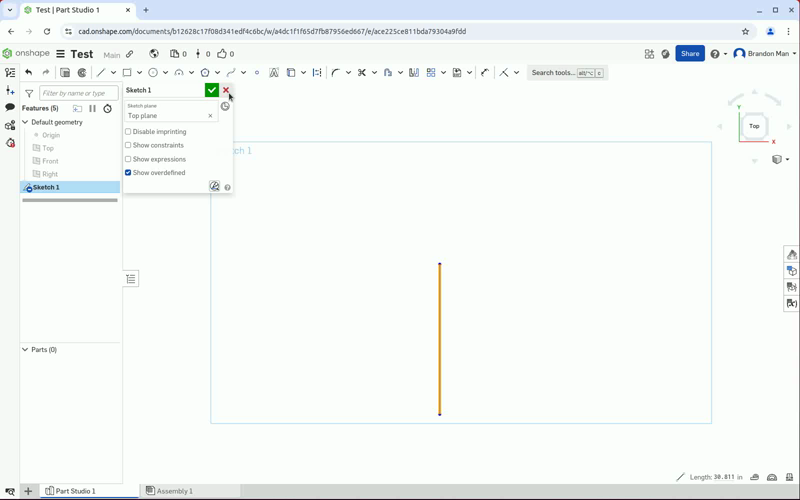
key(shift+h)
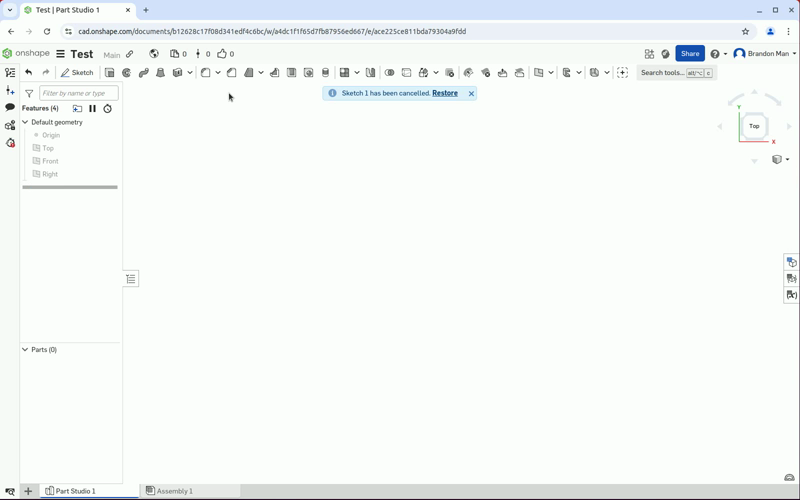
mouse_move(73, 352)
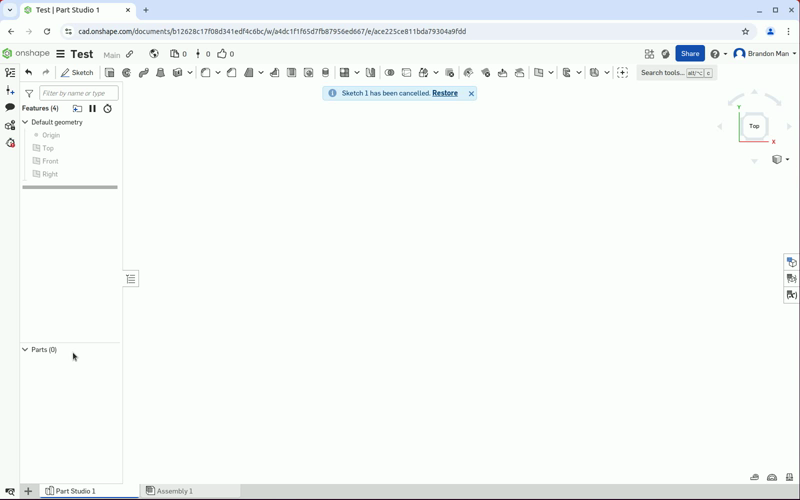
key(y)
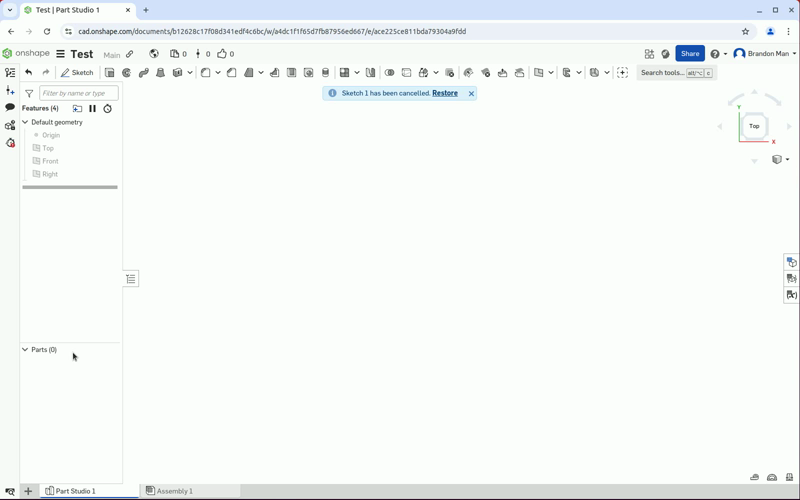
key(shift+p)
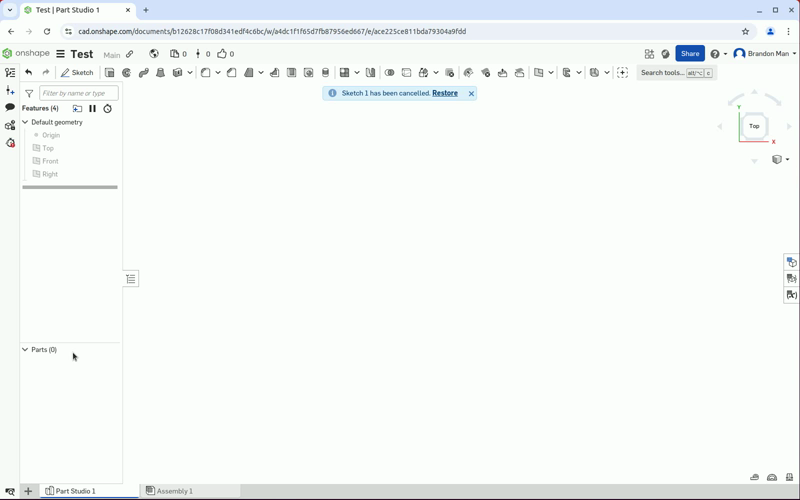
key(space)
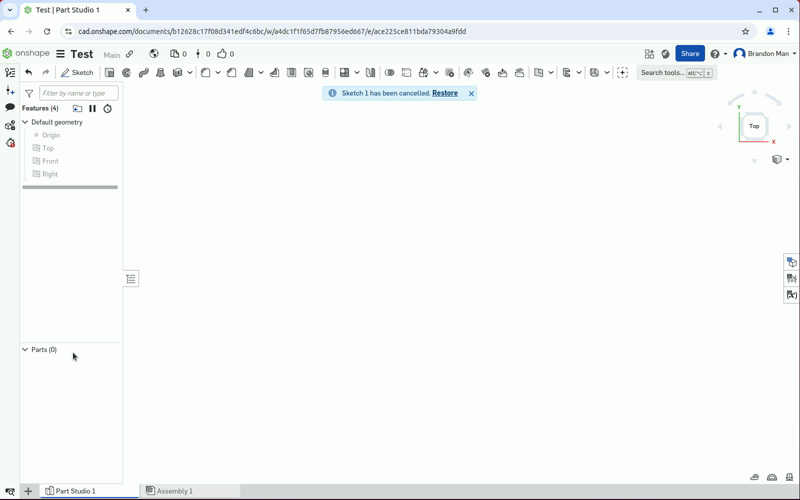
key_down(shift)
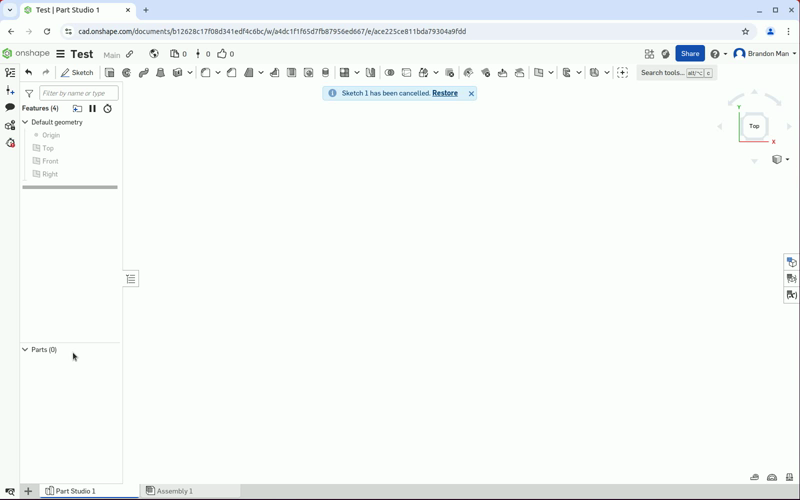
key(up)
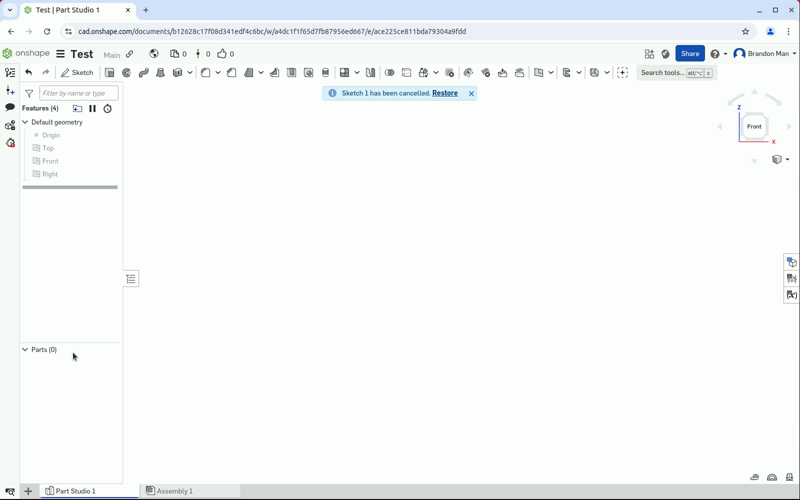
key_up(shift)
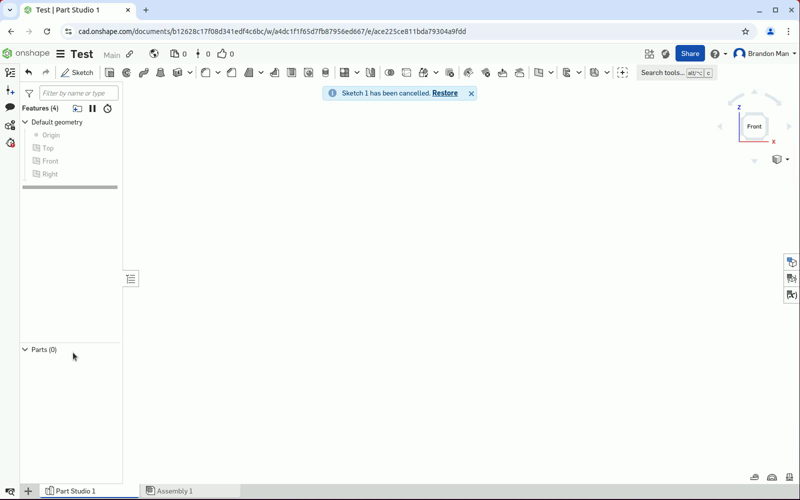
mouse_move(73, 352)
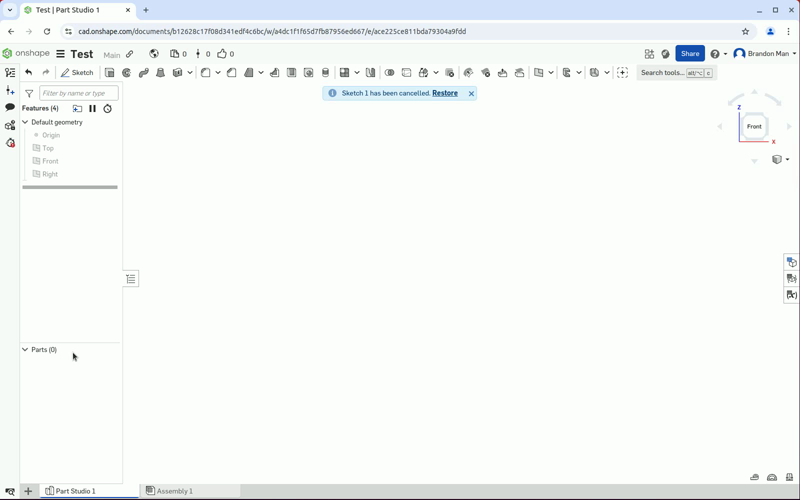
key(shift+y)
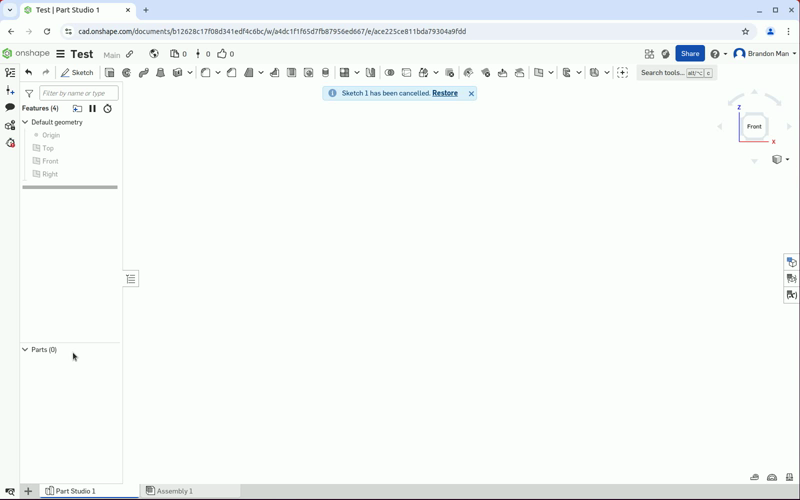
key(shift+s)
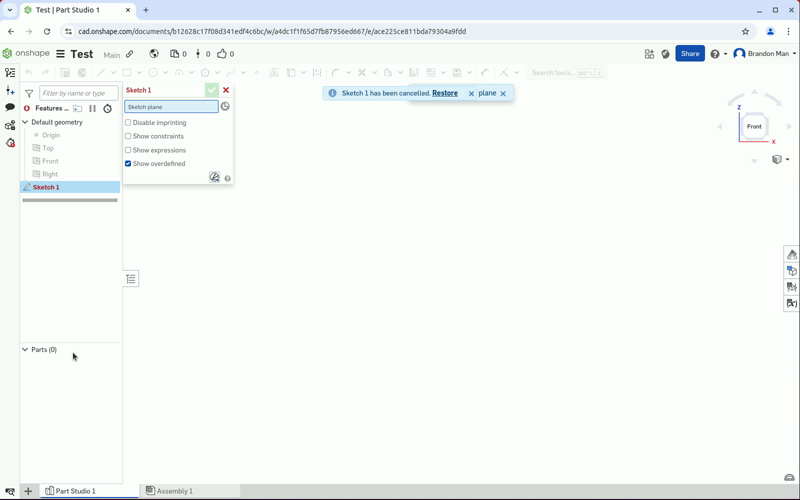
mouse_move(73, 163)
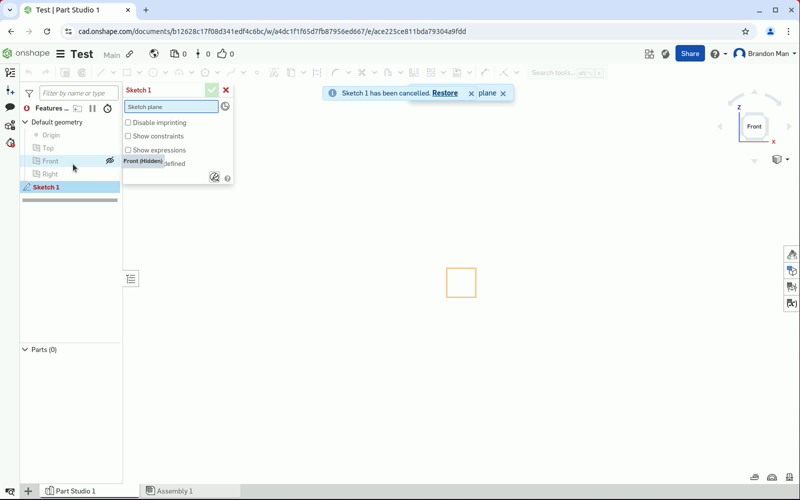
click(73, 163)
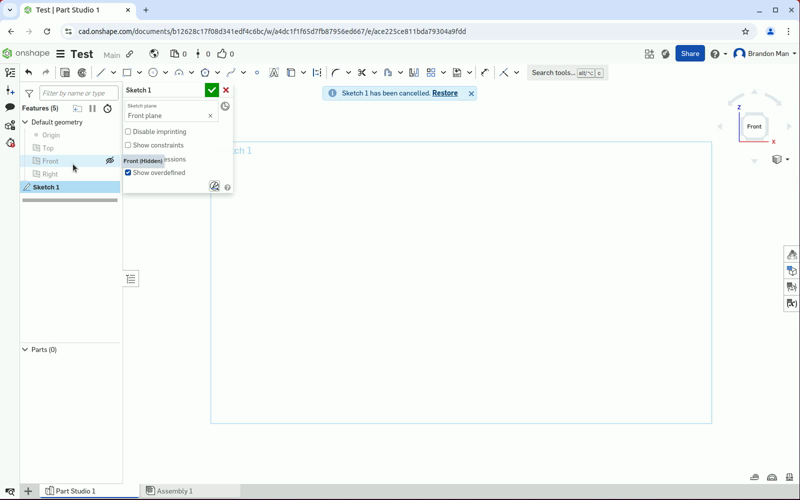
mouse_move(73, 352)
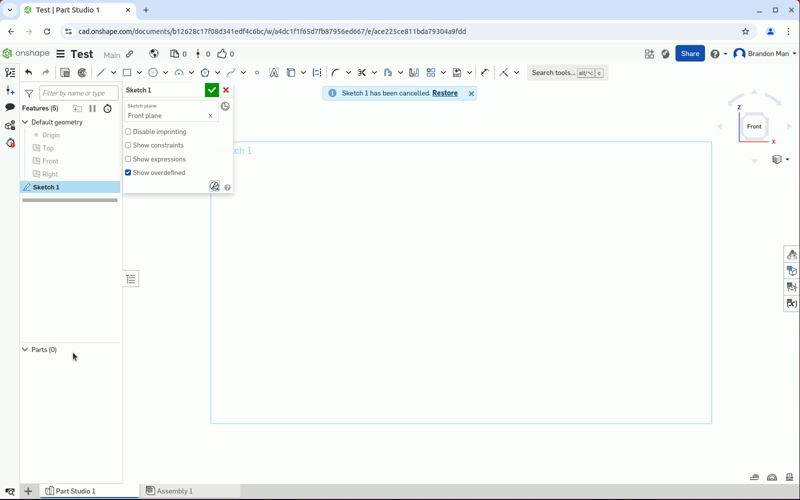
key(y)
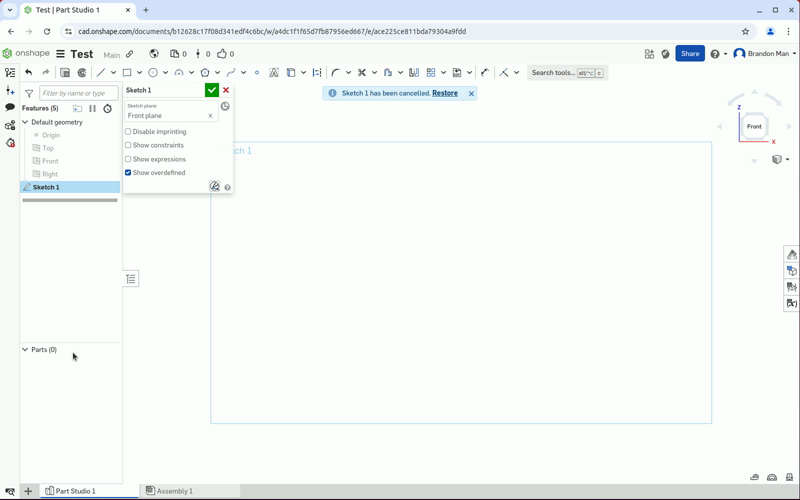
key(c)
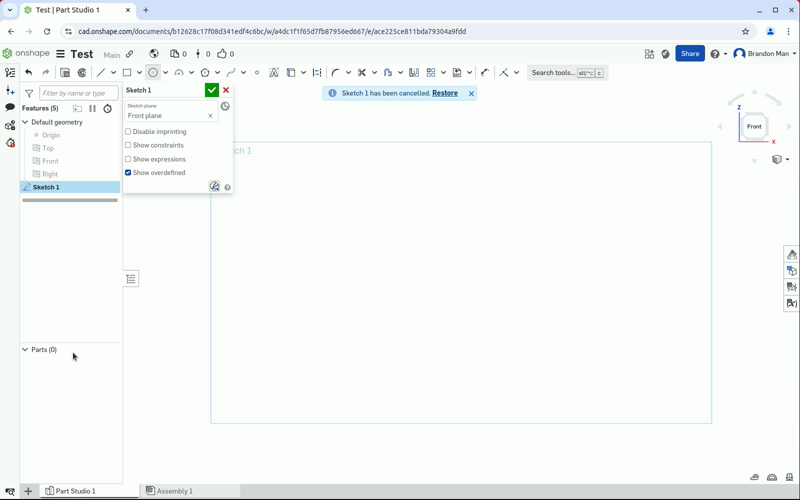
key_down(shift)
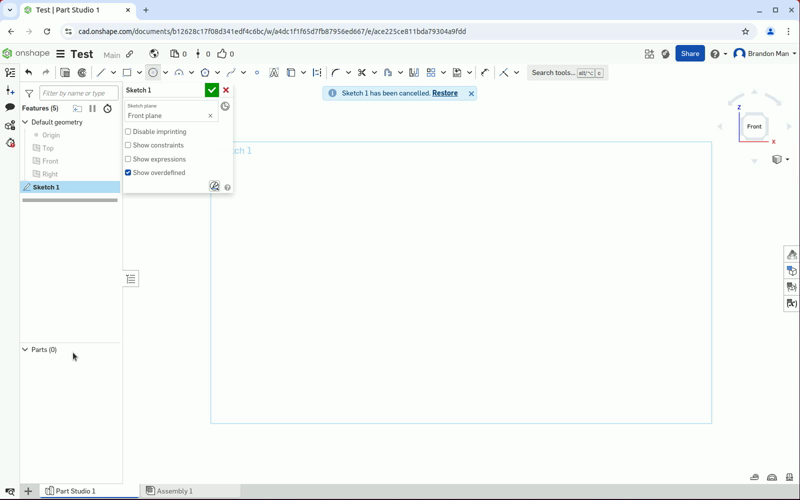
mouse_move(461, 282)
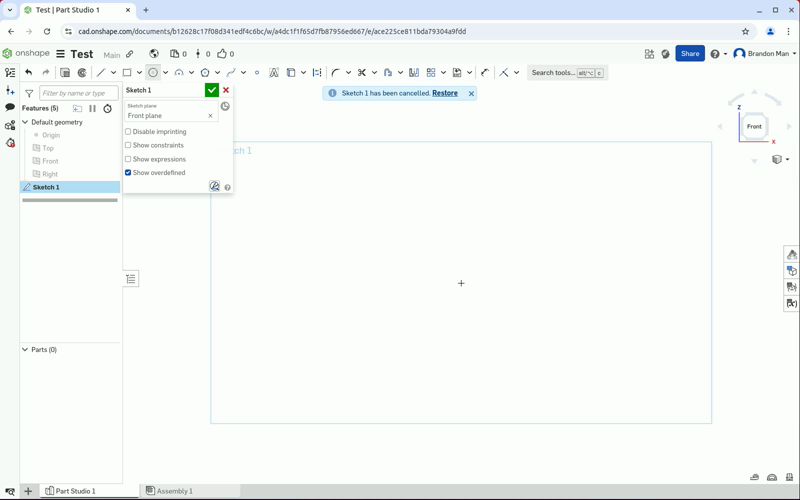
click(461, 282)
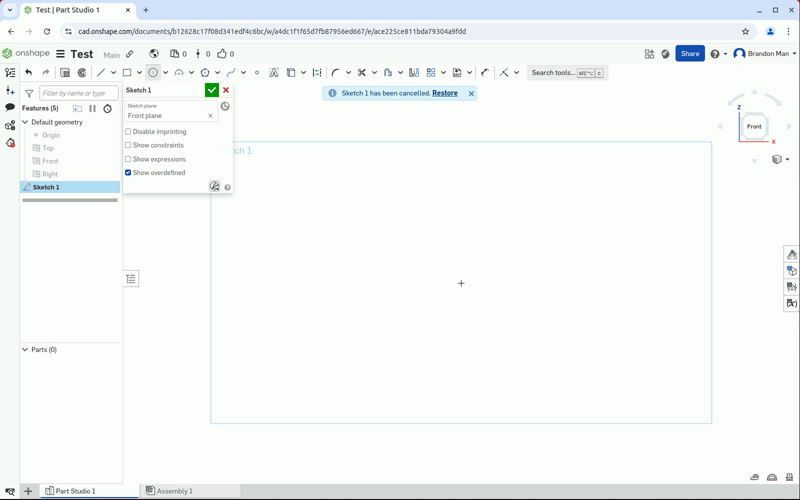
key_up(shift)
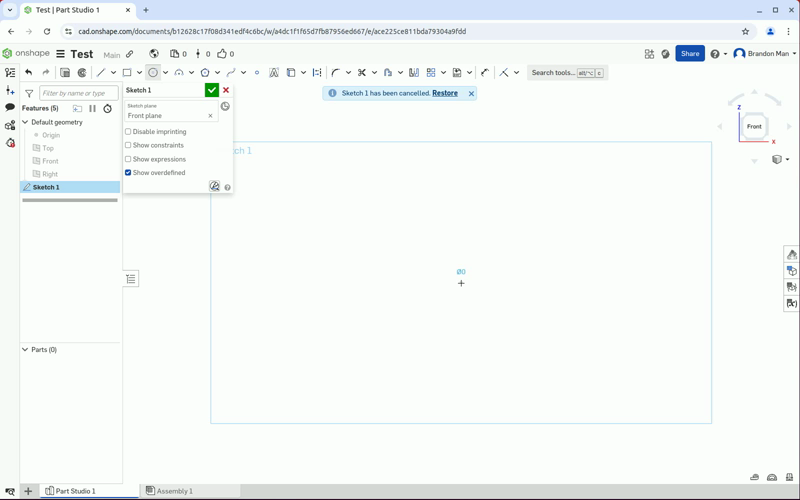
mouse_move(497, 282)
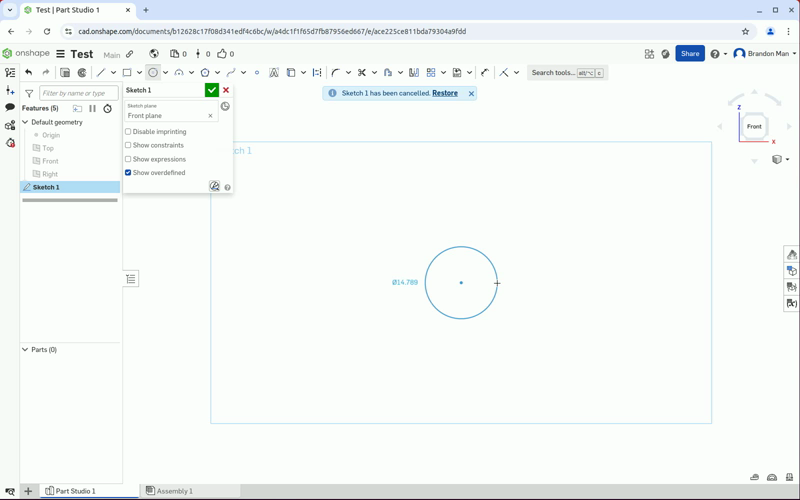
click(497, 282)
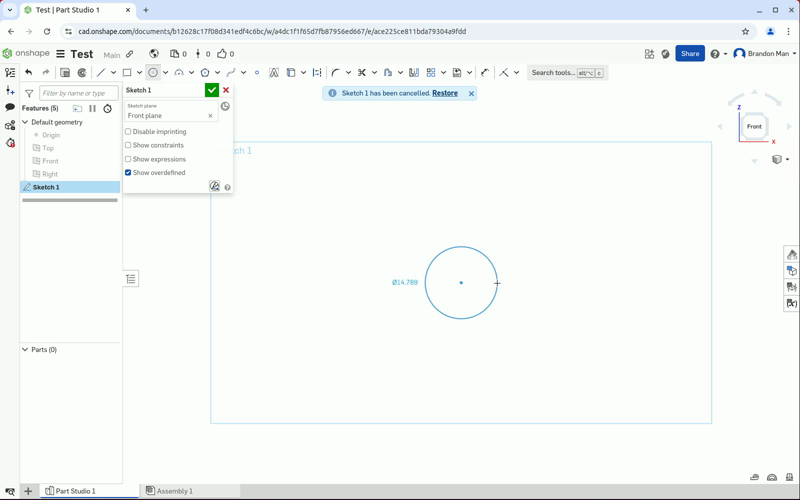
key(esc)
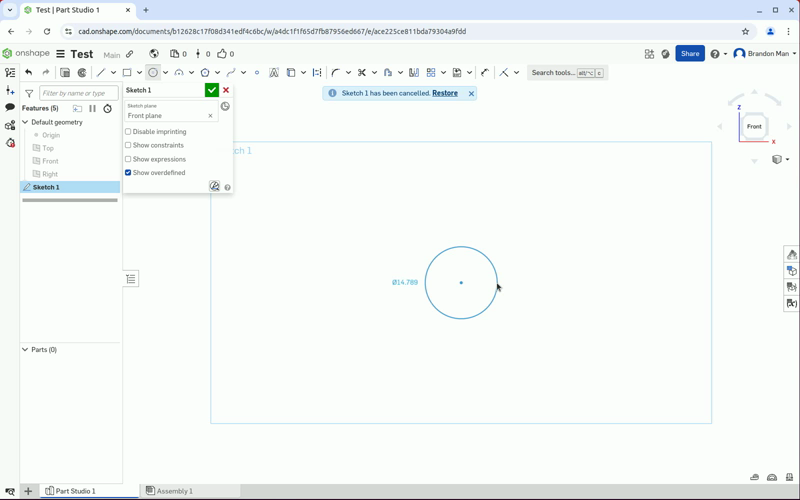
key(c)
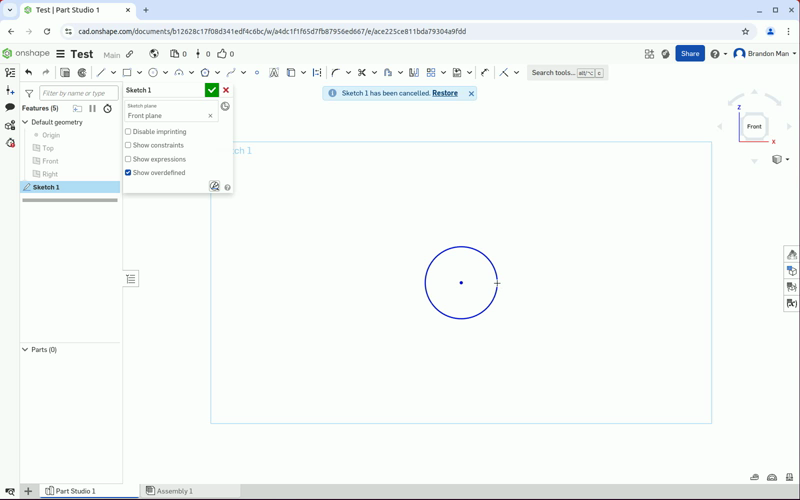
key_down(shift)
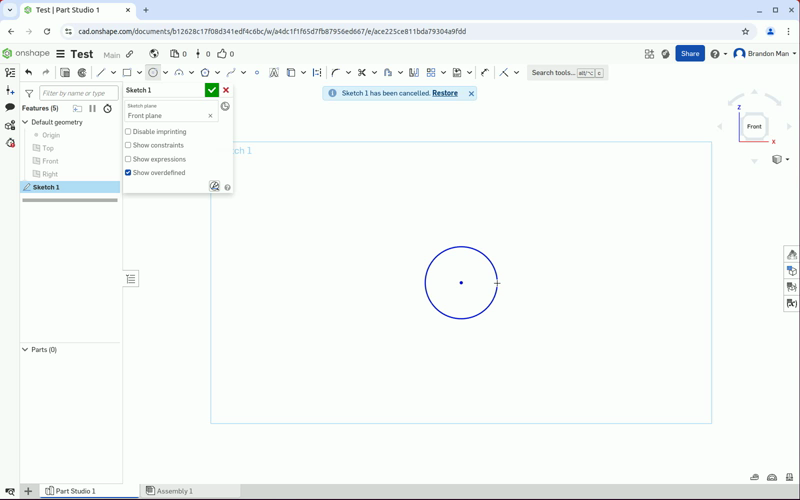
mouse_move(461, 282)
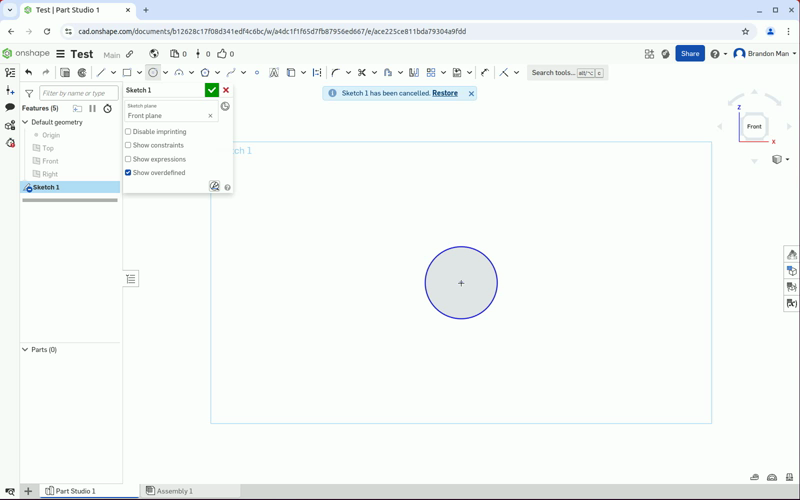
click(461, 282)
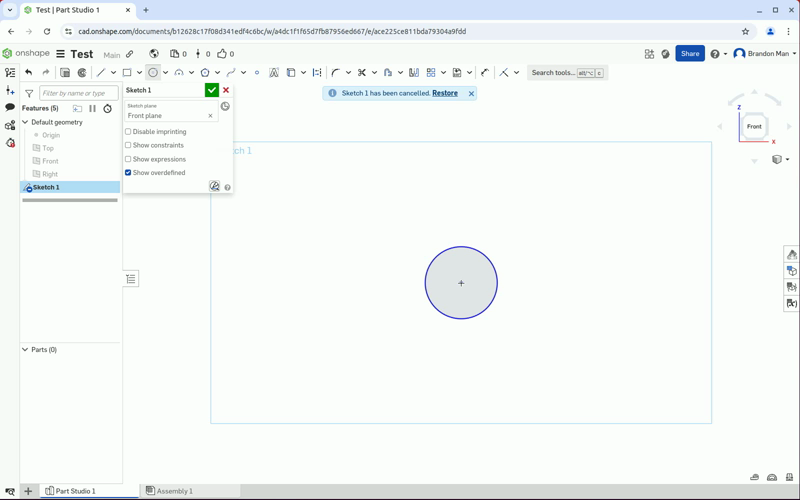
key_up(shift)
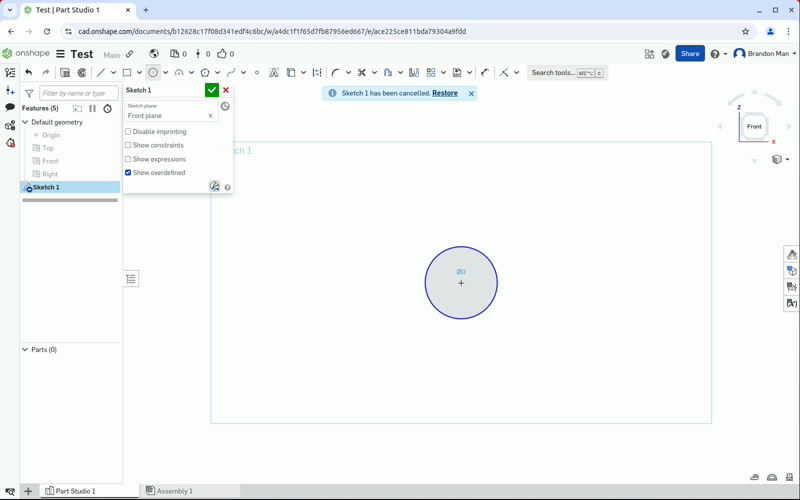
mouse_move(479, 282)
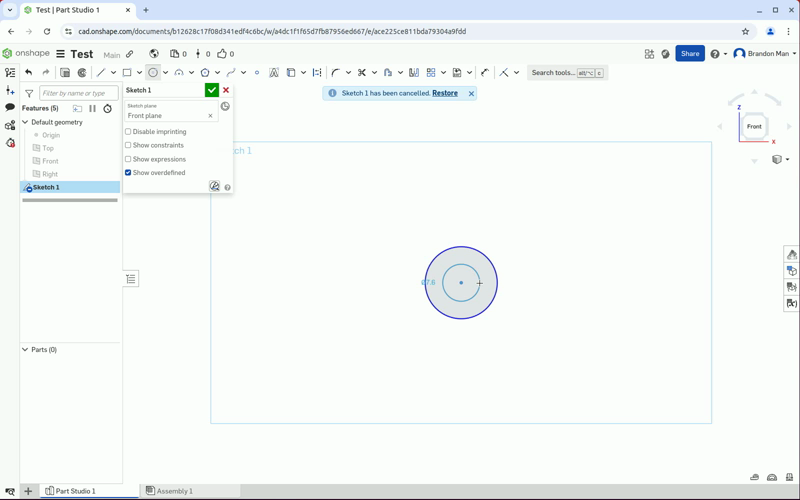
click(479, 282)
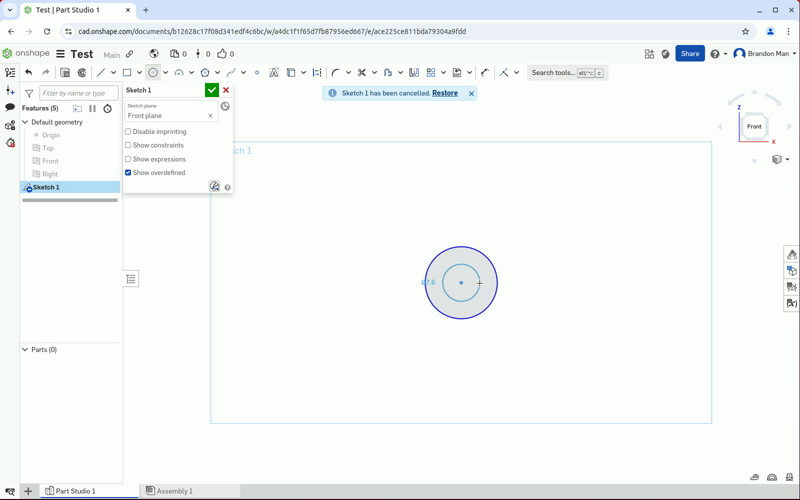
key(esc)
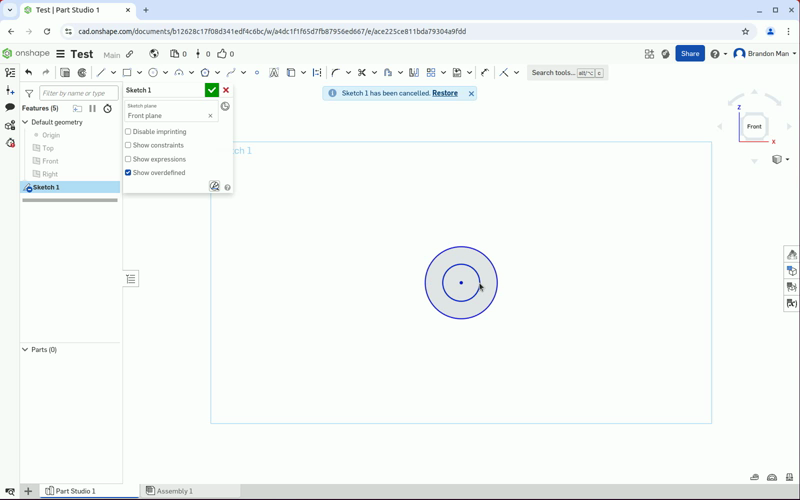
mouse_move(488, 277)
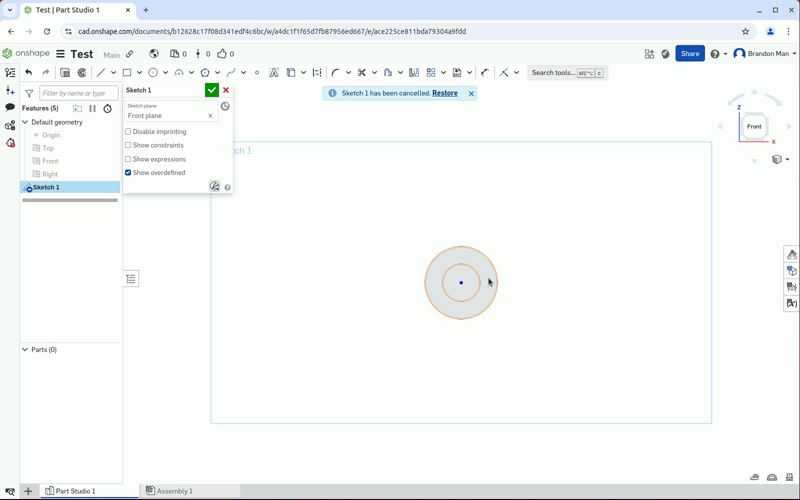
click(488, 277)
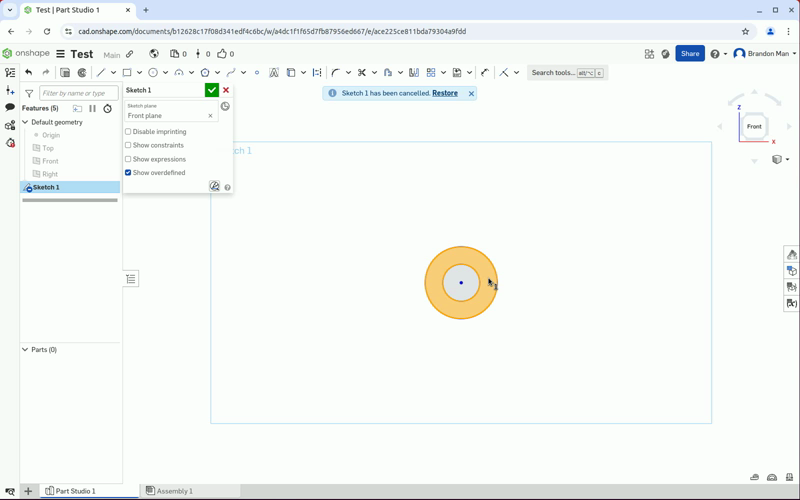
mouse_move(73, 352)
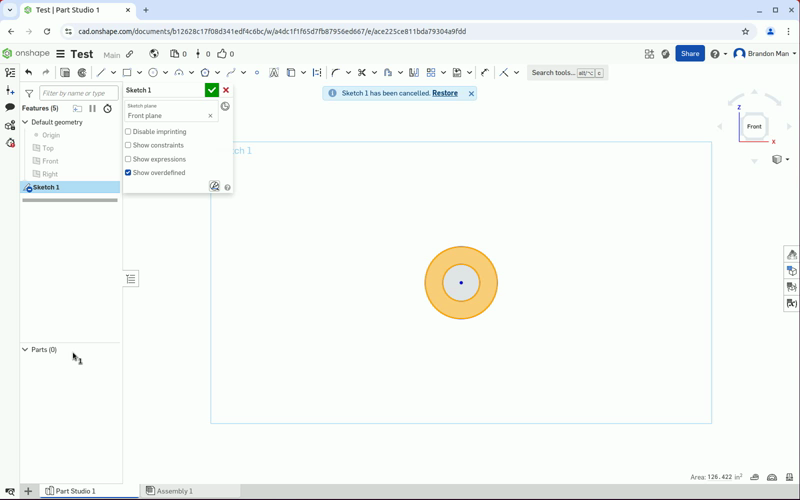
key(shift+y)
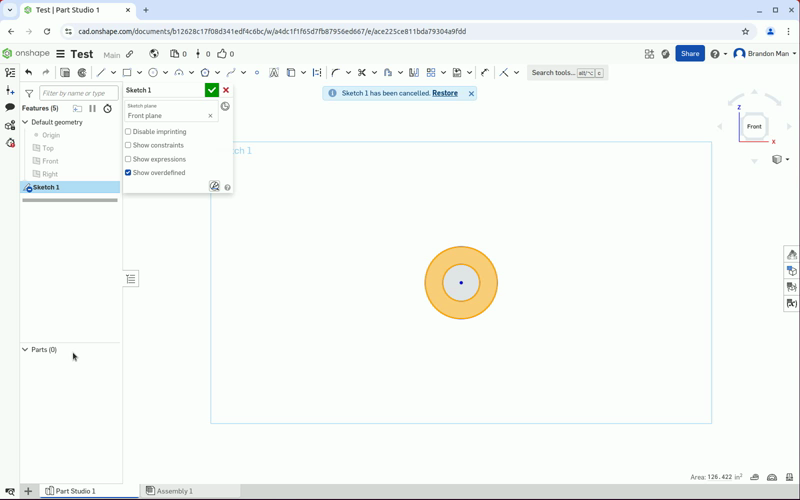
key(shift+e)
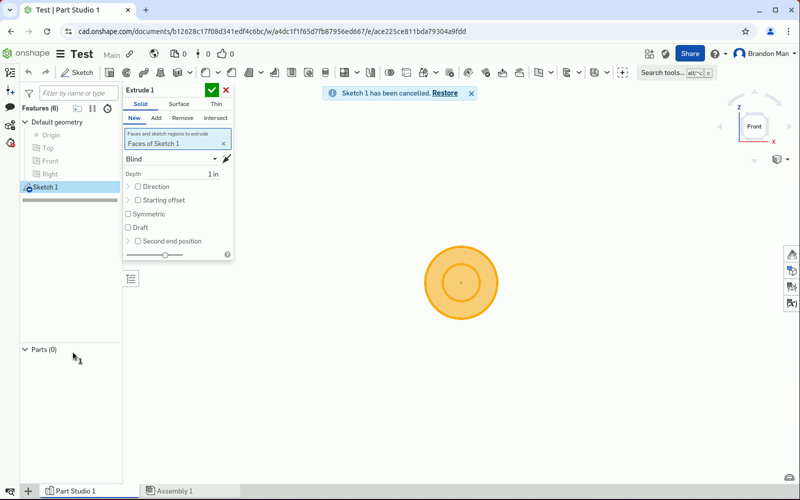
mouse_move(143, 106)
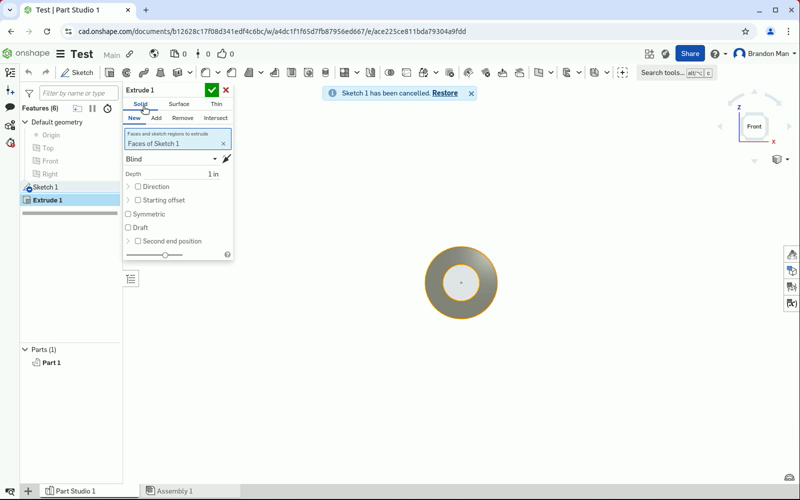
click(143, 106)
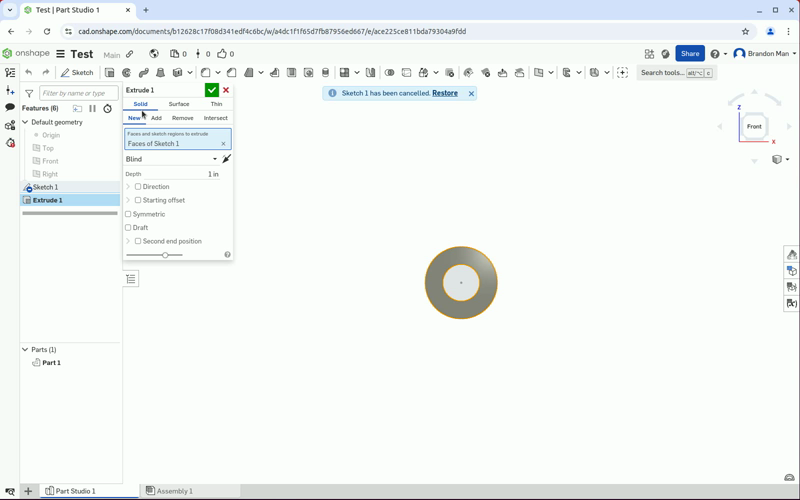
mouse_move(137, 120)
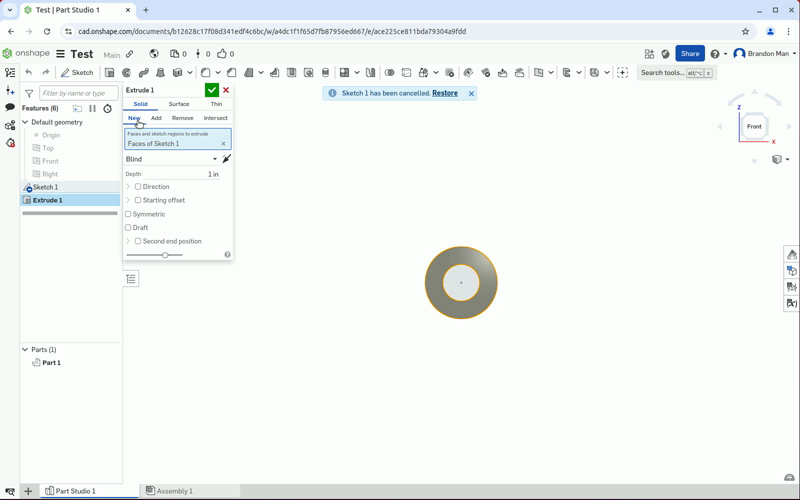
click(137, 120)
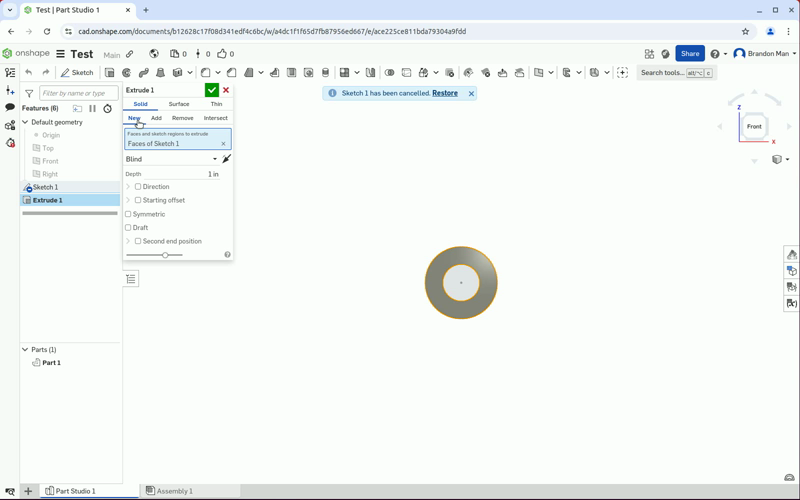
key(tab, 4)
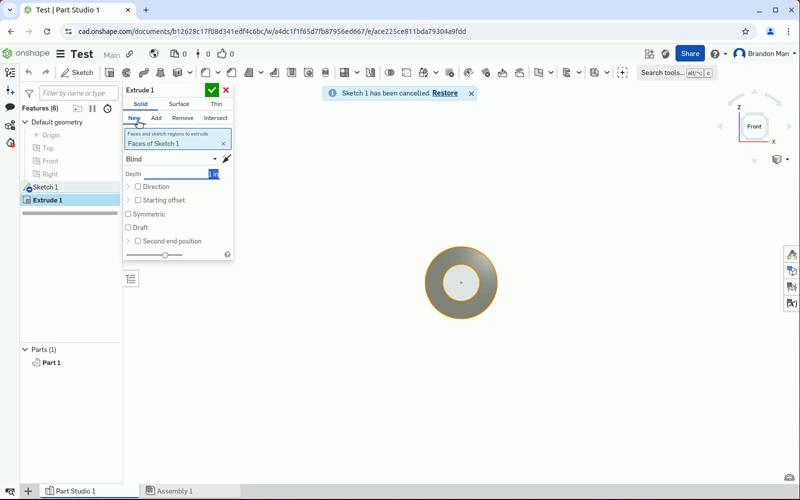
text(3.129)
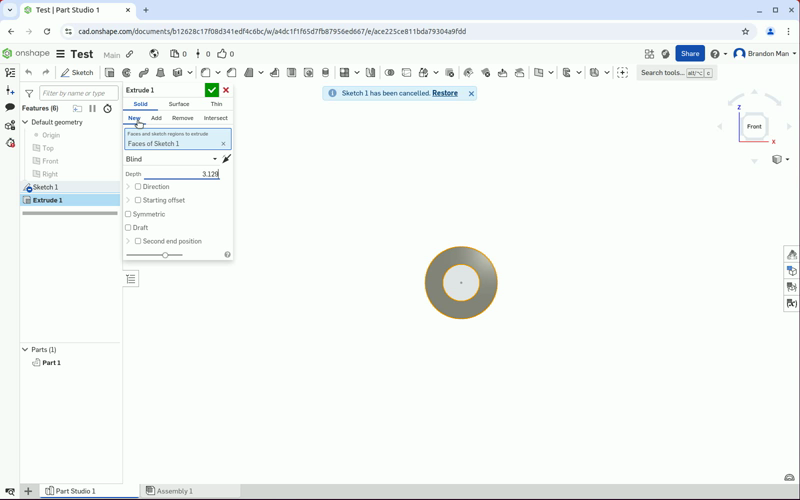
key(enter)
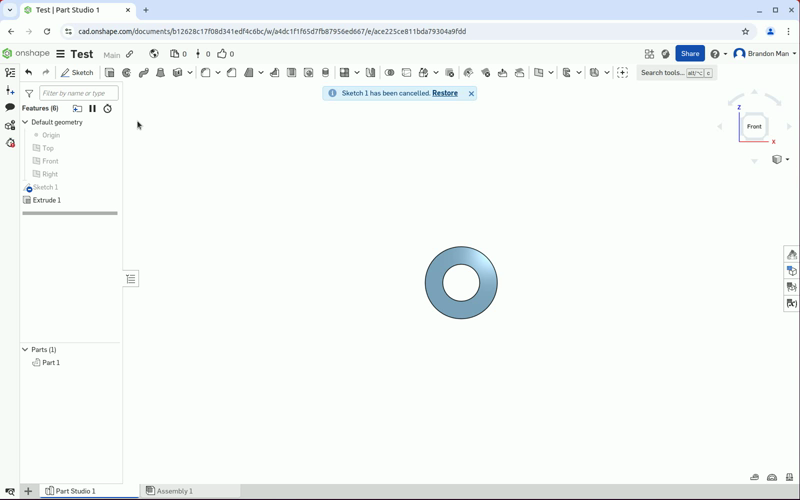
key(shift+h)
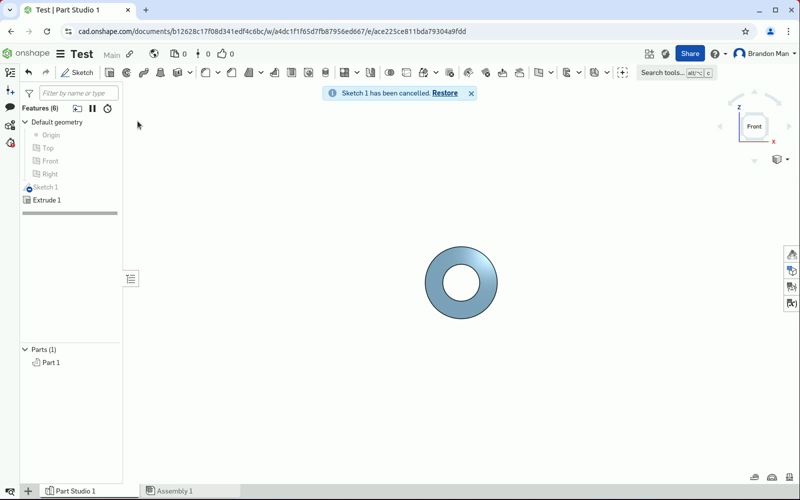
key(shift+h)
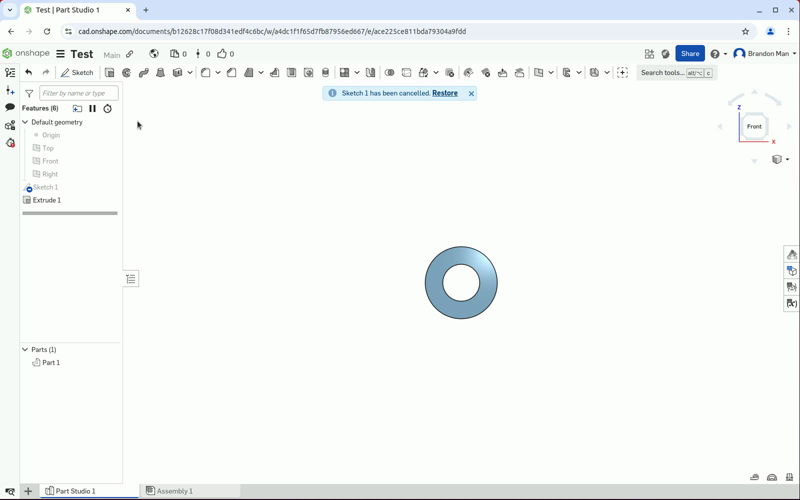
mouse_move(73, 189)
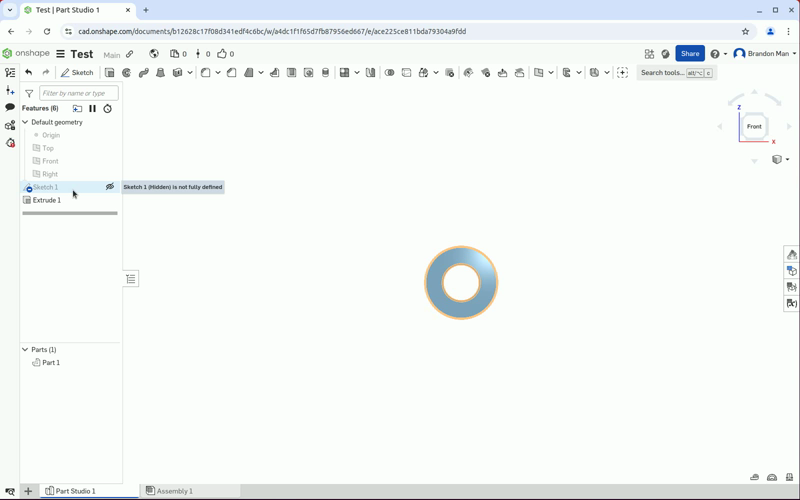
click(73, 189)
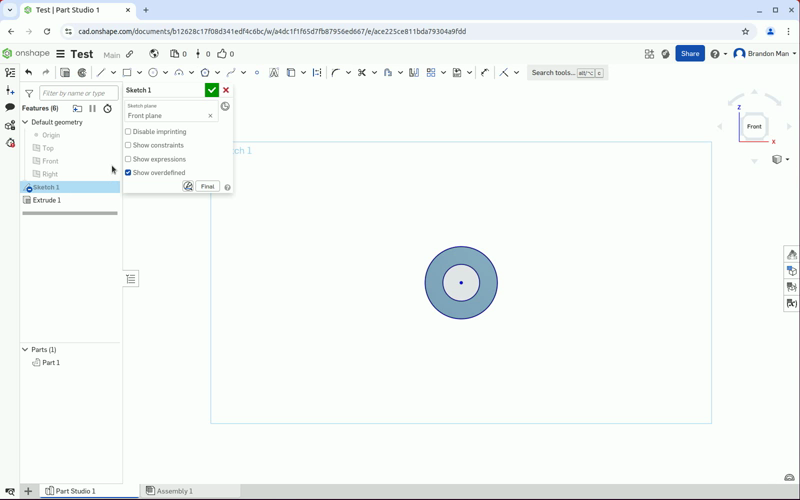
mouse_move(229, 92)
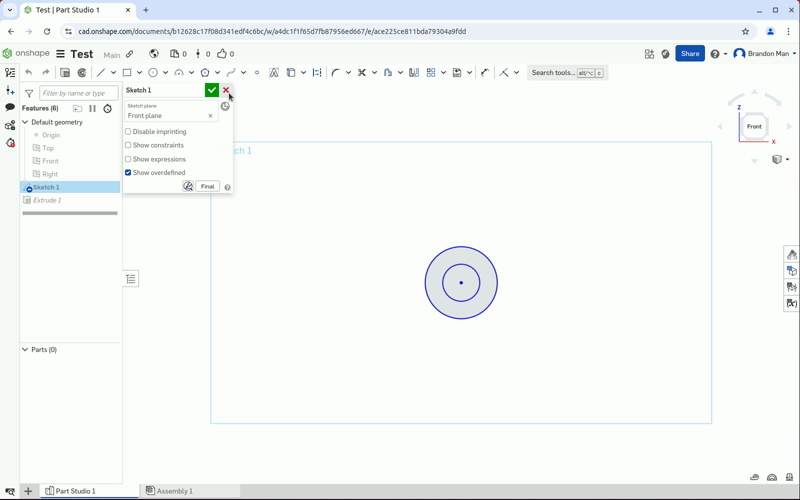
click(229, 92)
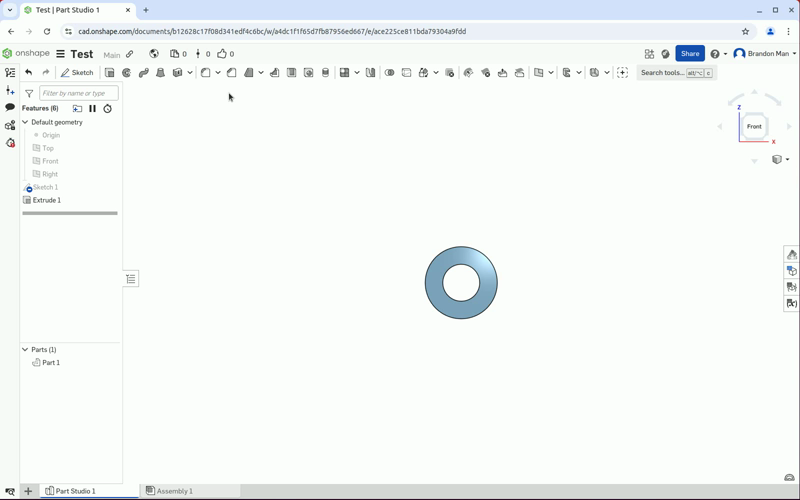
mouse_move(541, 75)
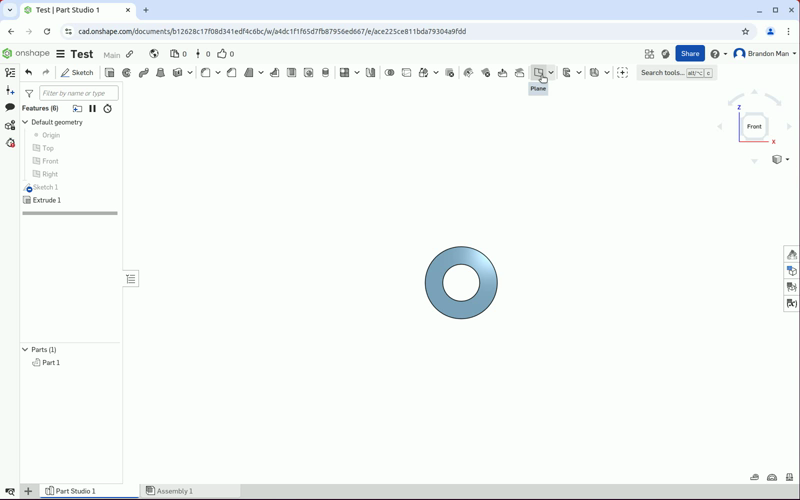
click(541, 75)
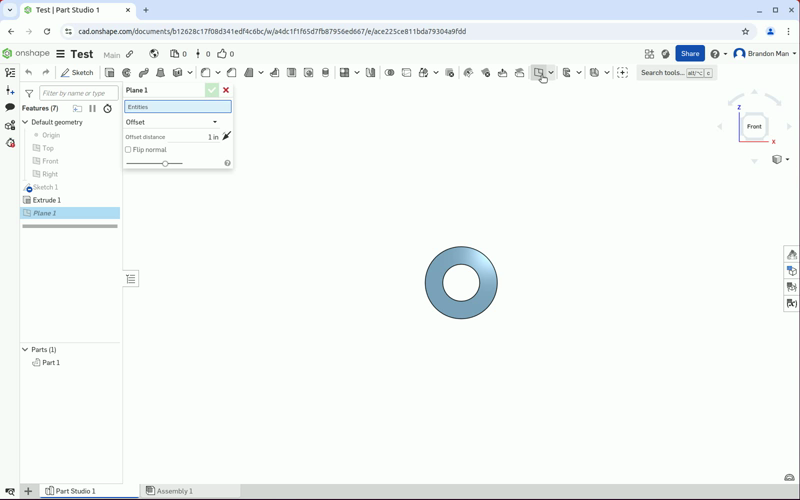
mouse_move(73, 163)
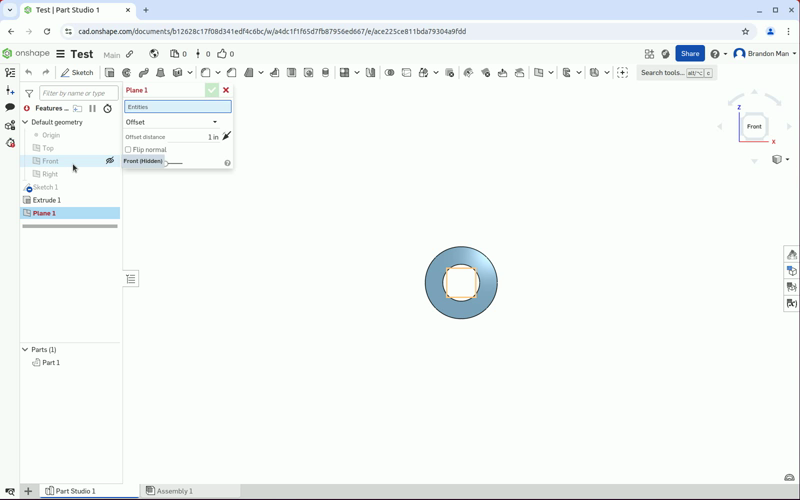
click(73, 163)
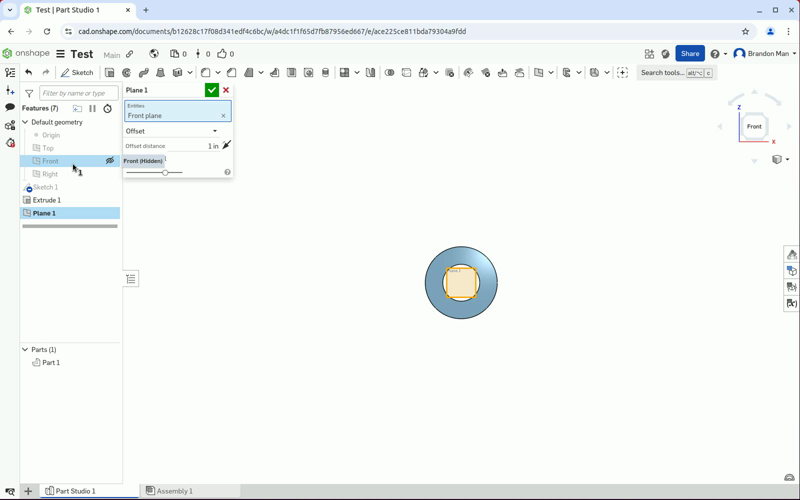
key(tab, 2)
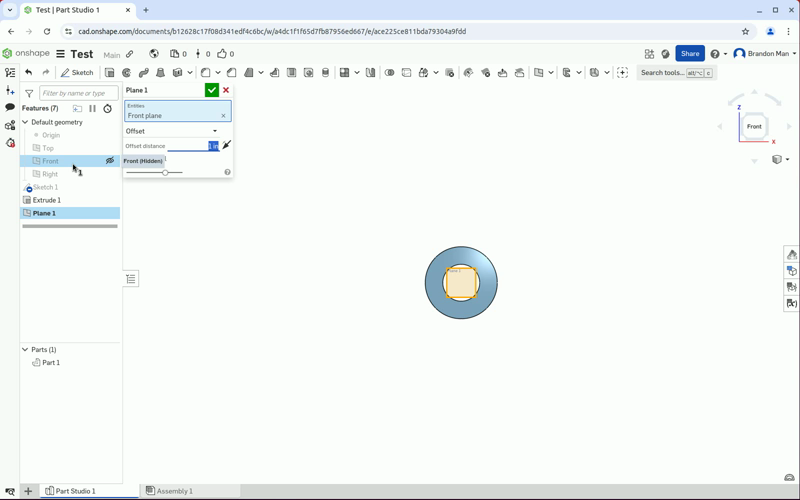
text(3.143)
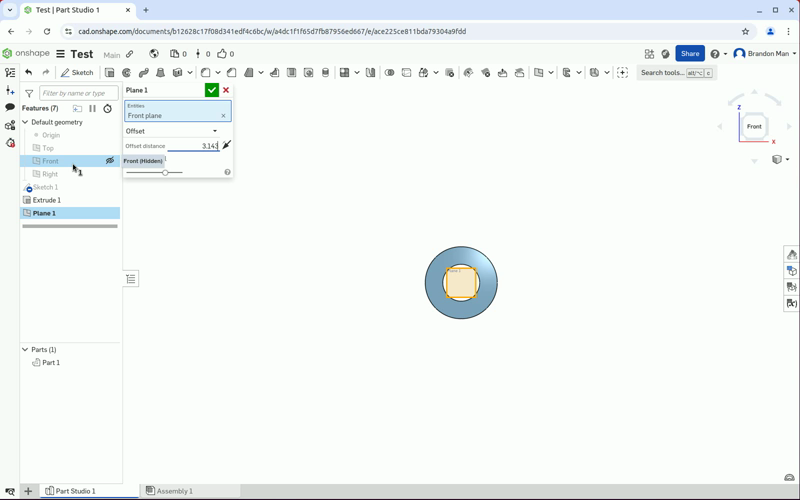
key(enter, 2)
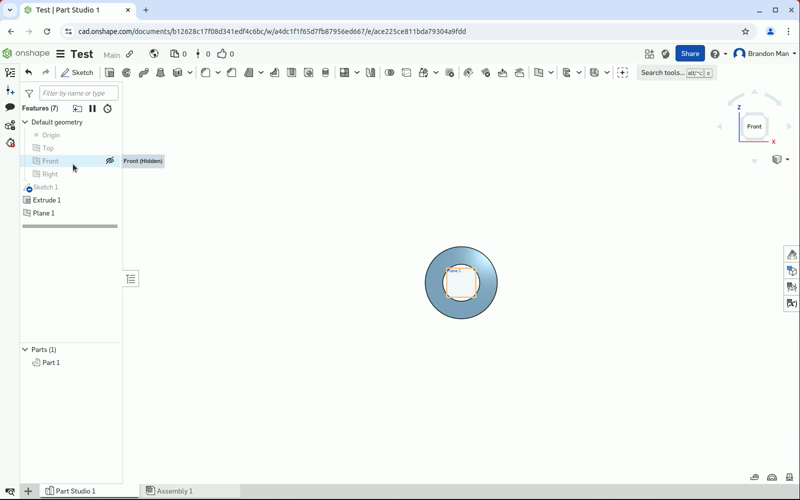
key(shift+s)
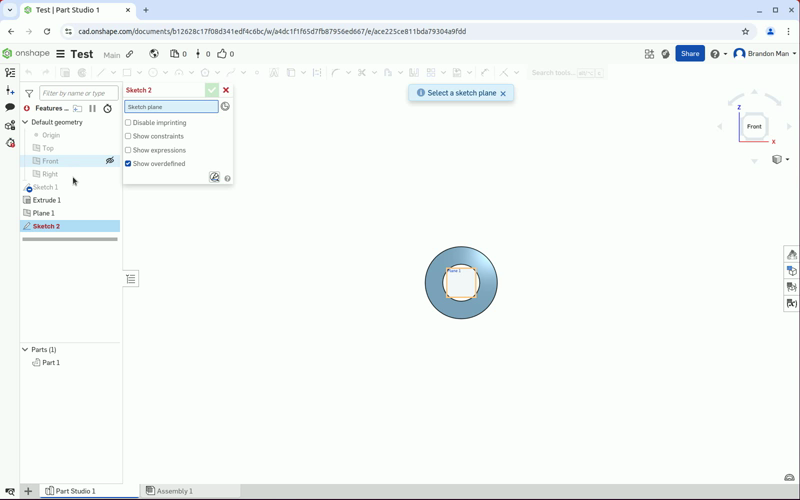
mouse_move(73, 215)
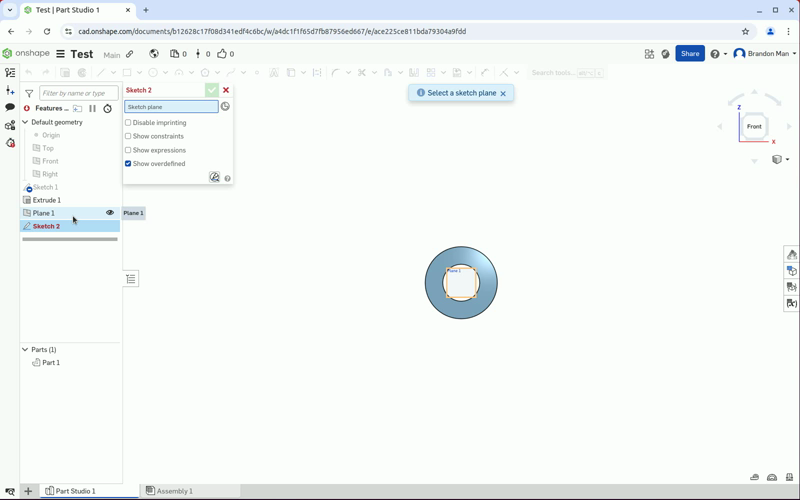
click(73, 215)
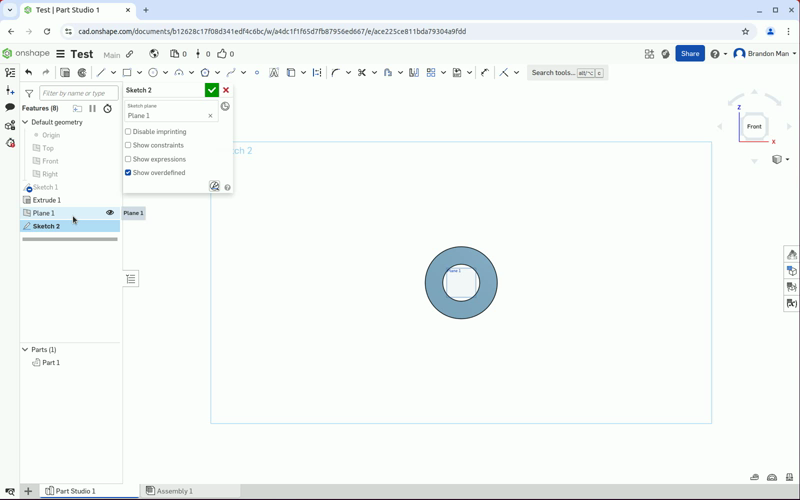
mouse_move(73, 352)
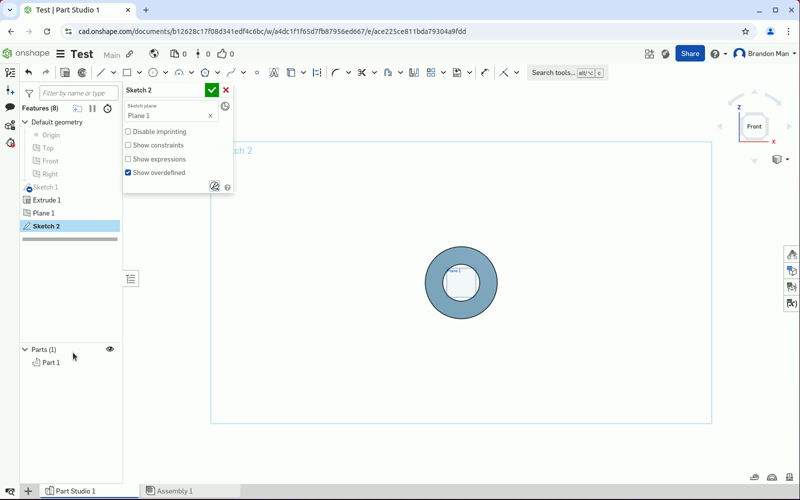
key(y)
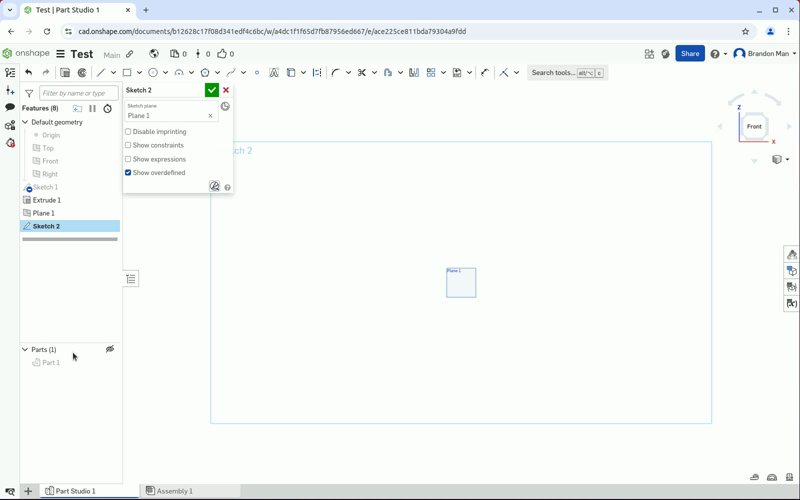
key(c)
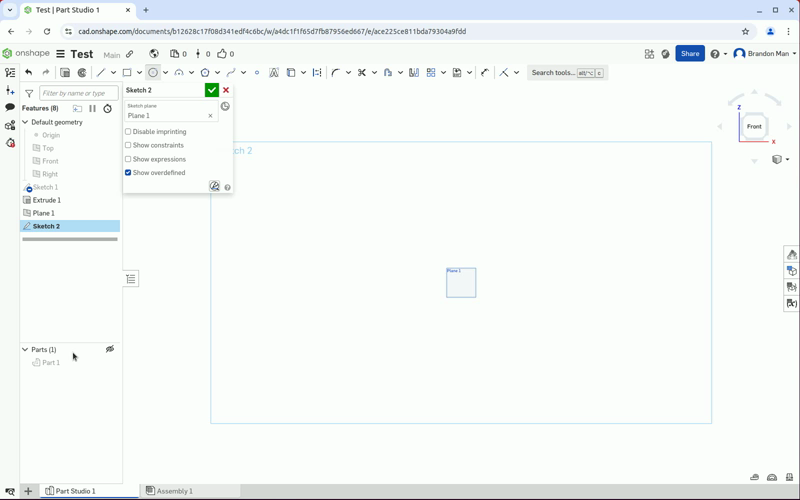
key_down(shift)
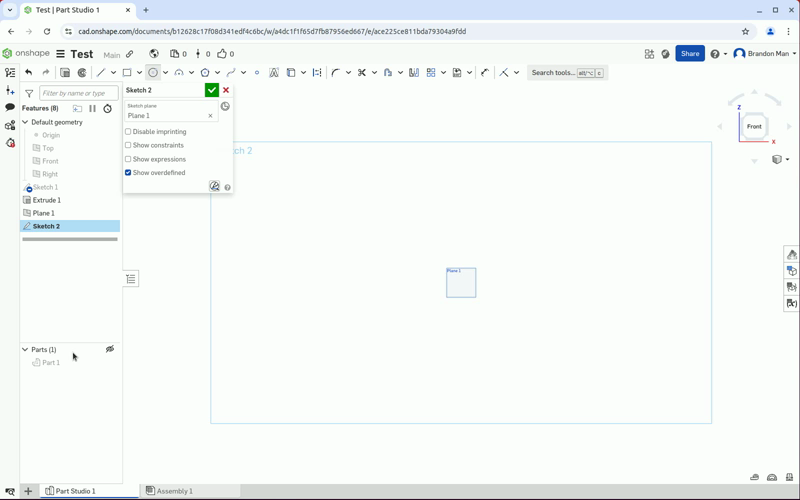
mouse_move(461, 282)
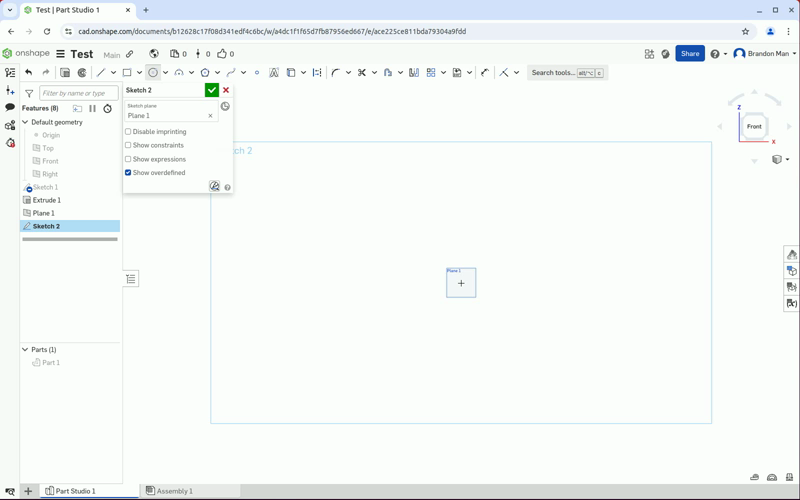
click(461, 282)
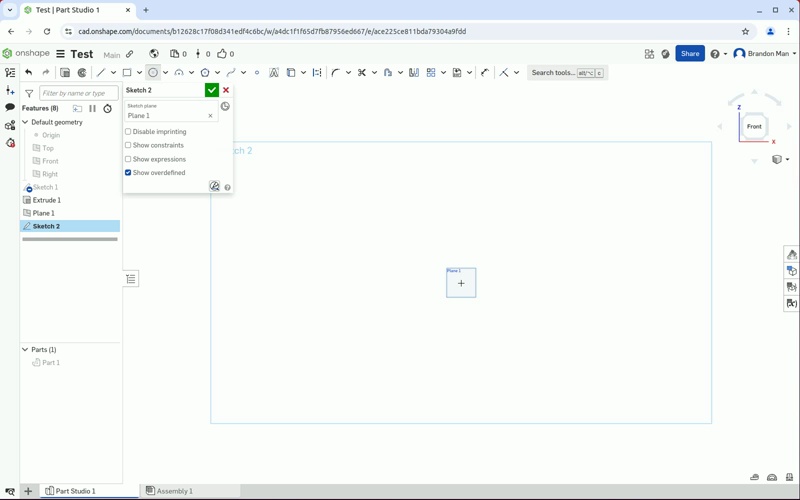
key_up(shift)
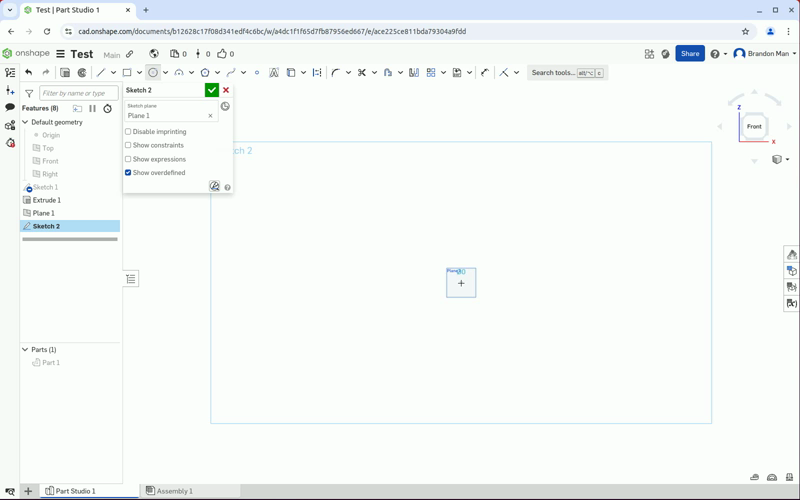
mouse_move(494, 282)
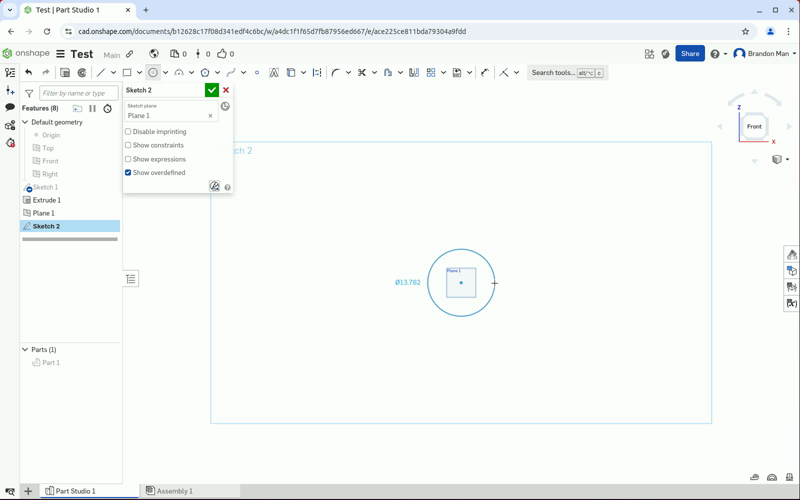
click(494, 282)
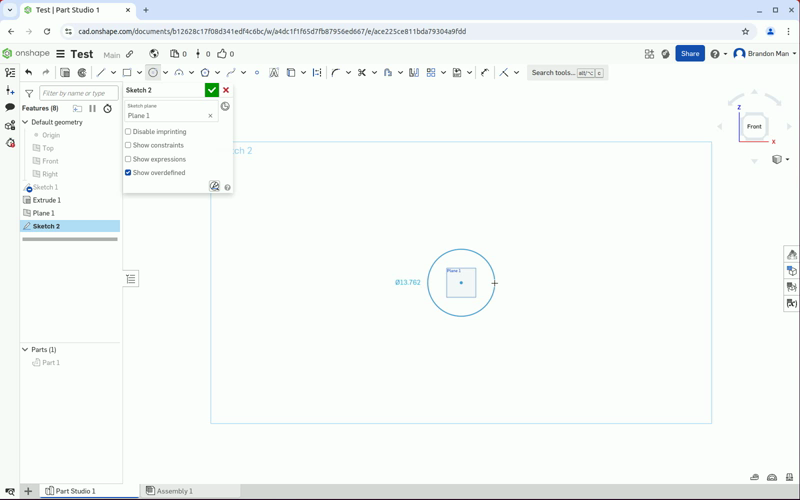
key(esc)
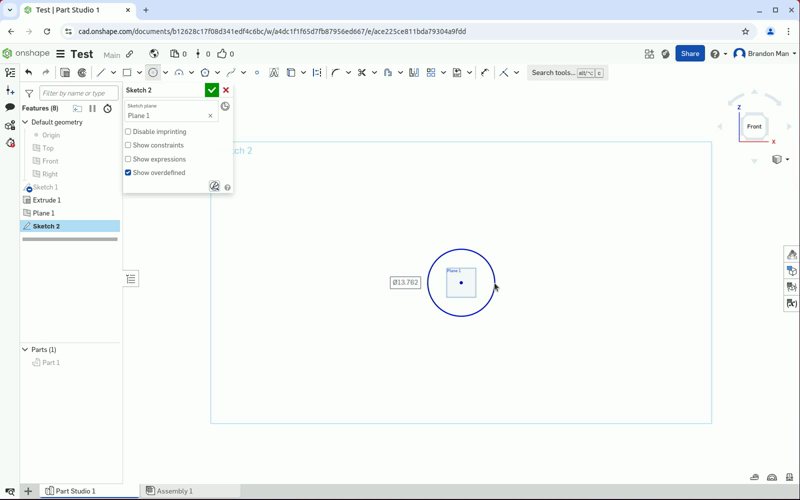
key(c)
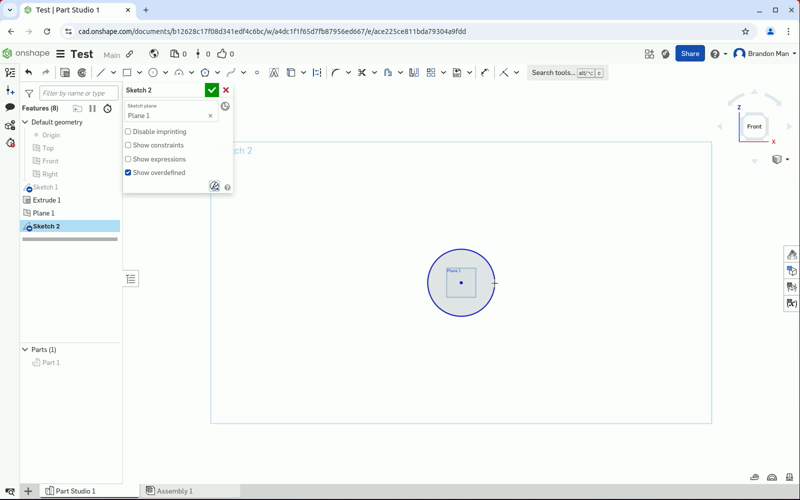
key_down(shift)
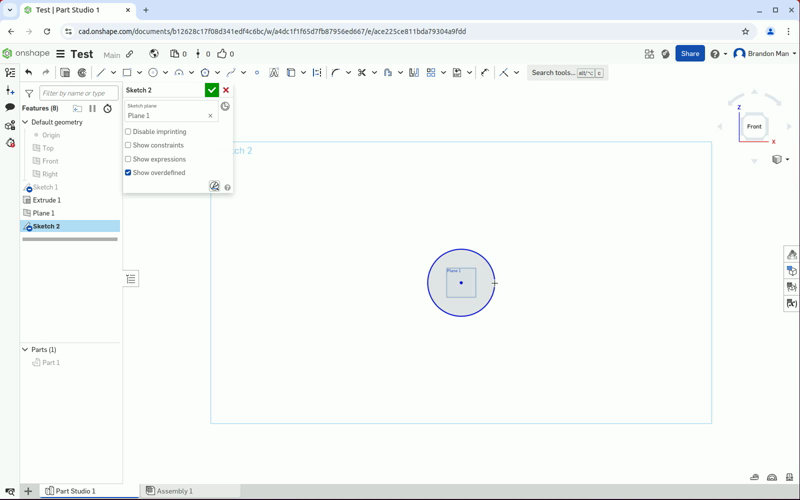
mouse_move(461, 282)
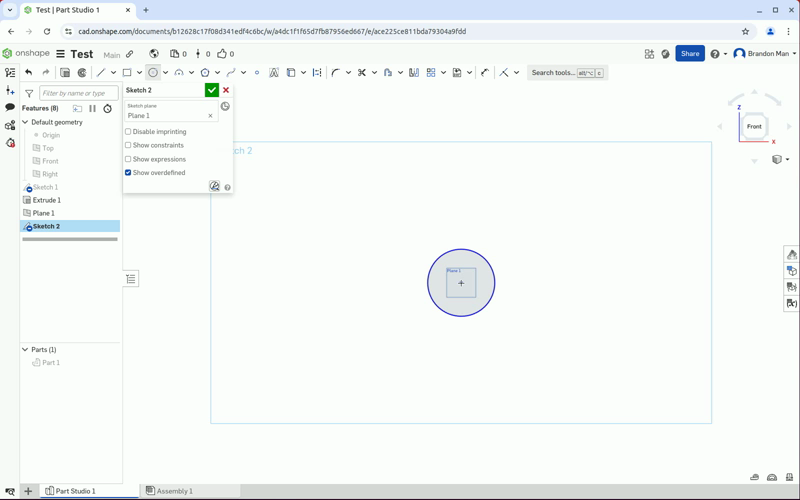
click(461, 282)
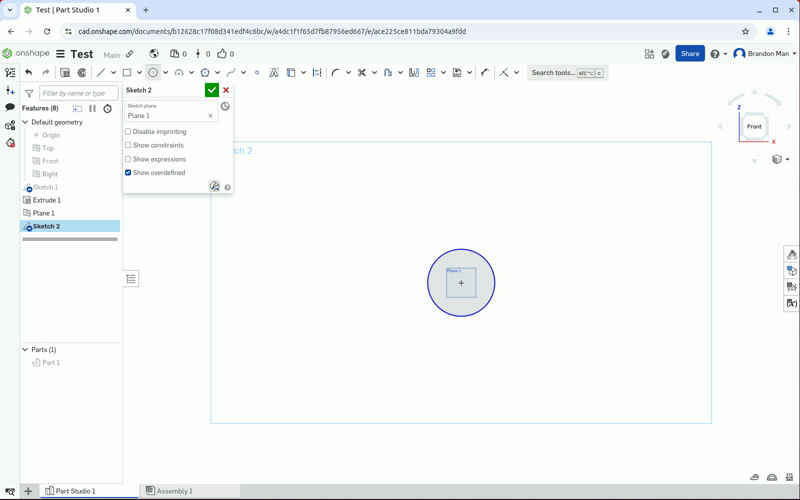
key_up(shift)
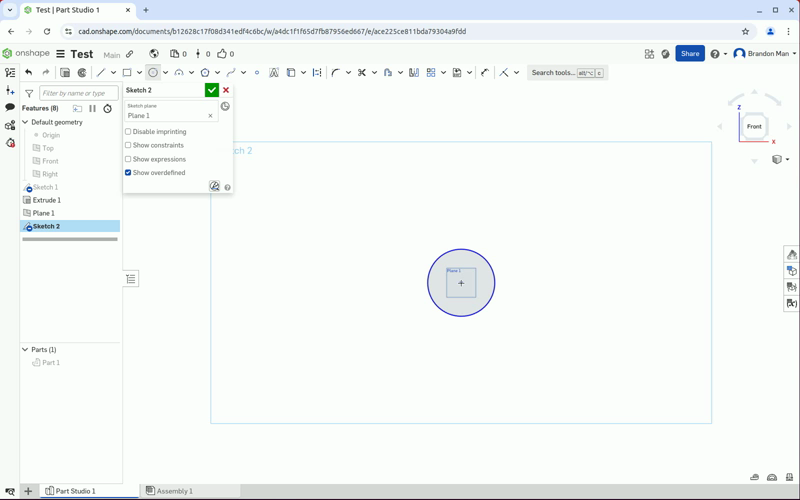
mouse_move(480, 282)
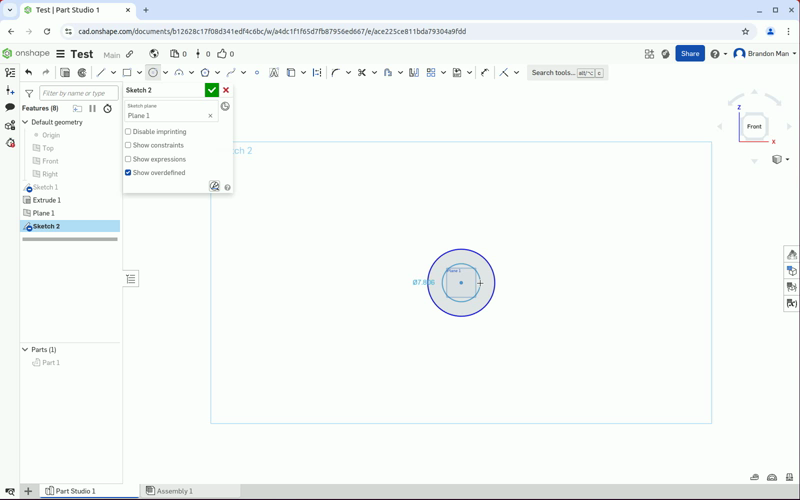
click(480, 282)
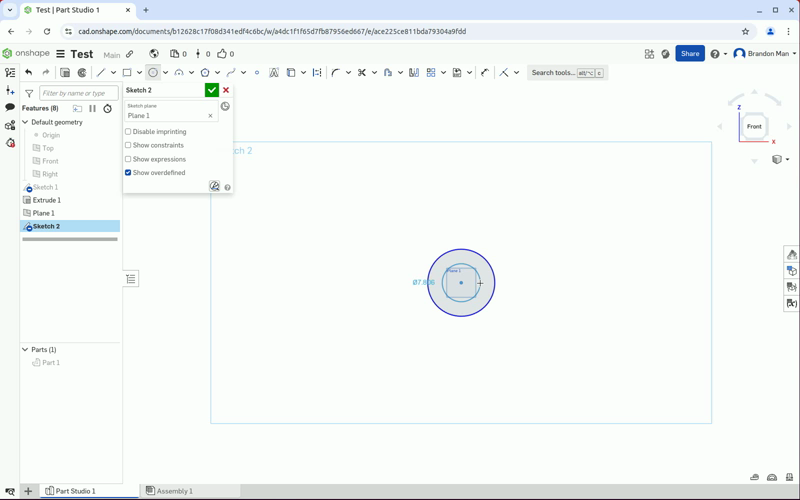
key(esc)
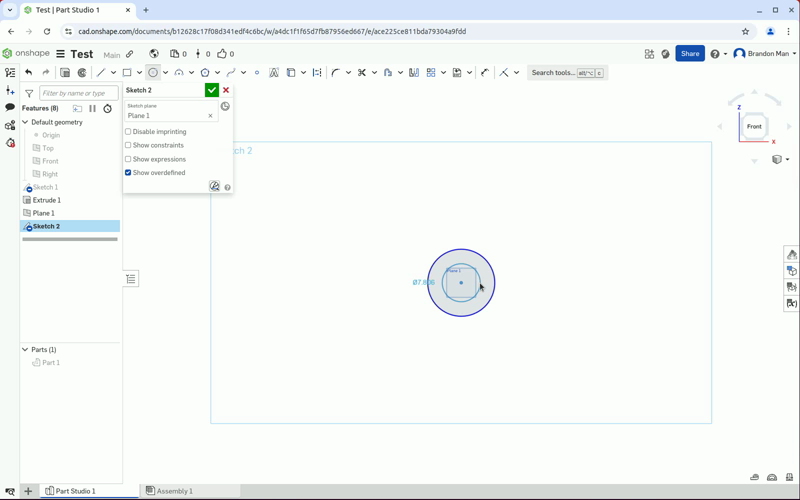
mouse_move(490, 295)
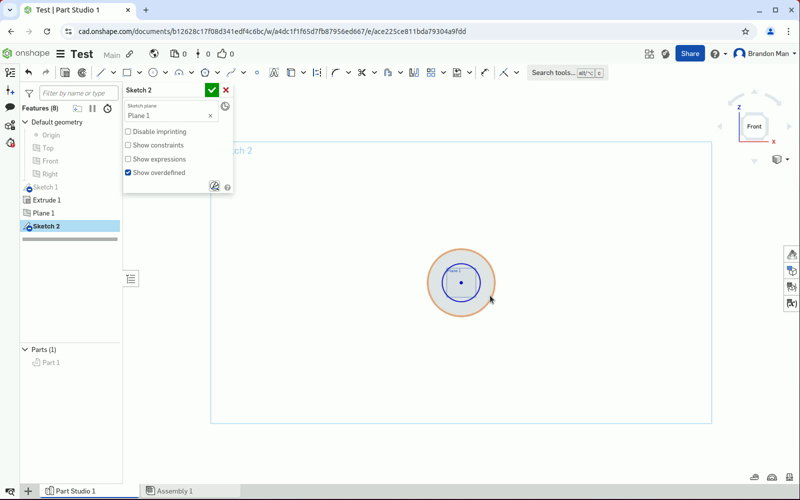
click(490, 295)
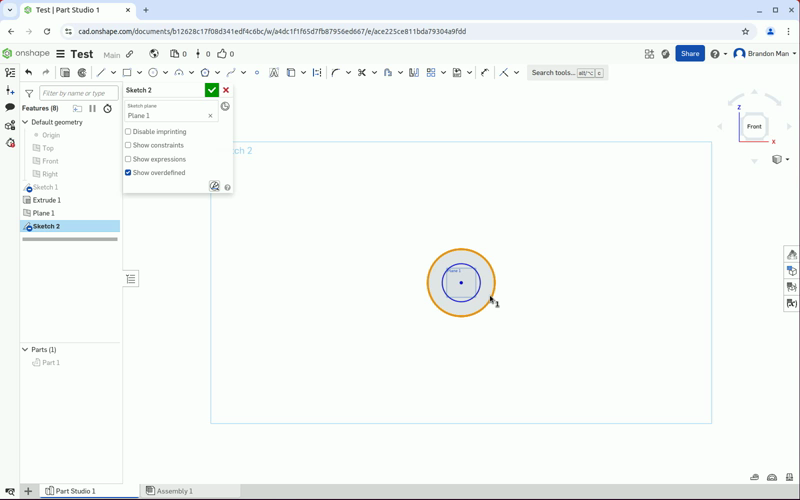
mouse_move(73, 352)
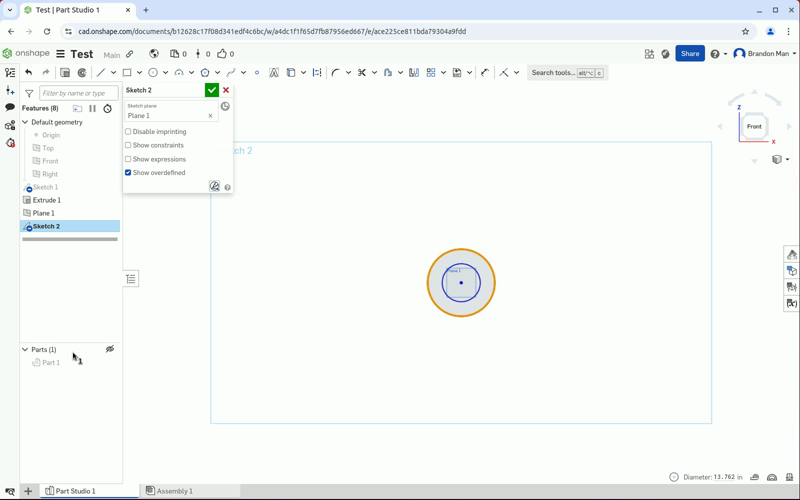
key(shift+y)
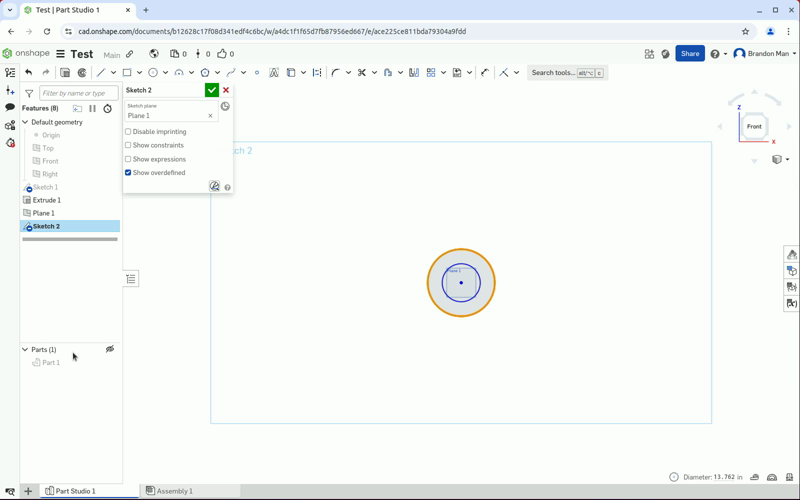
key(shift+e)
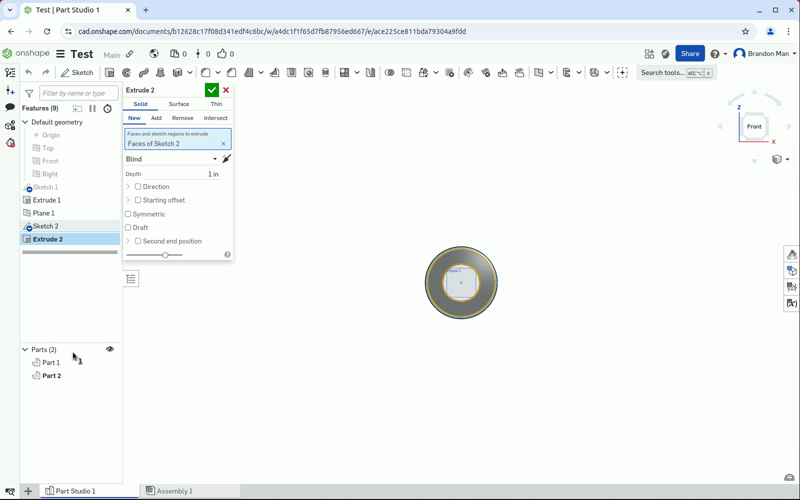
mouse_move(143, 106)
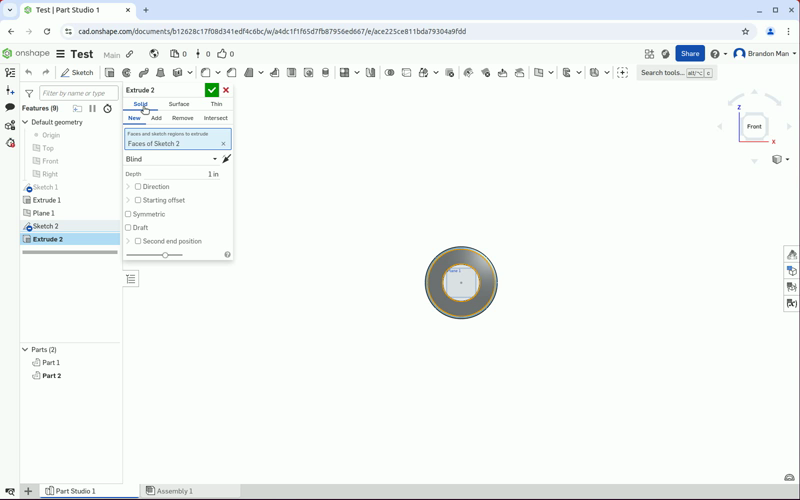
click(143, 106)
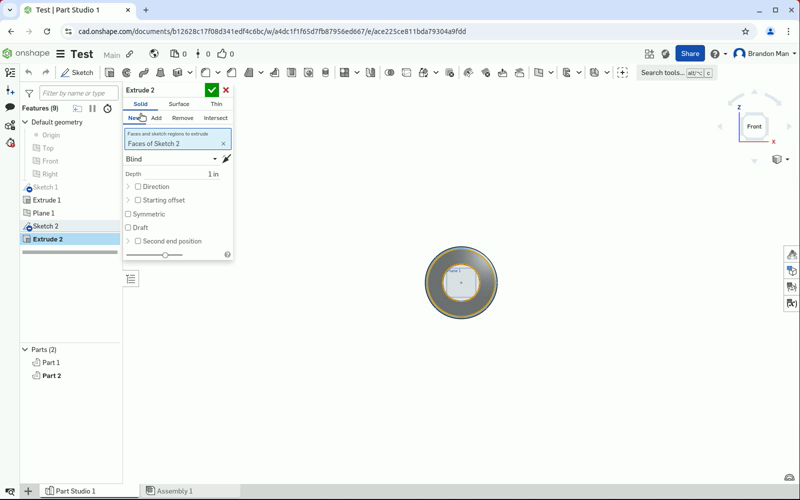
mouse_move(137, 120)
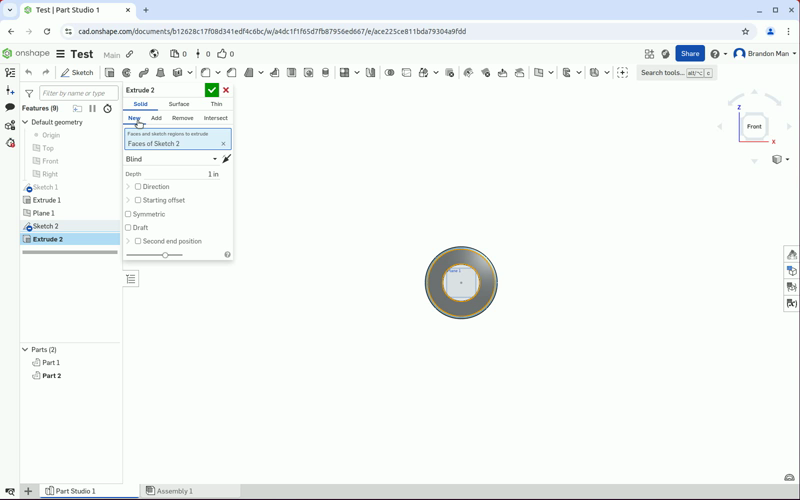
click(137, 120)
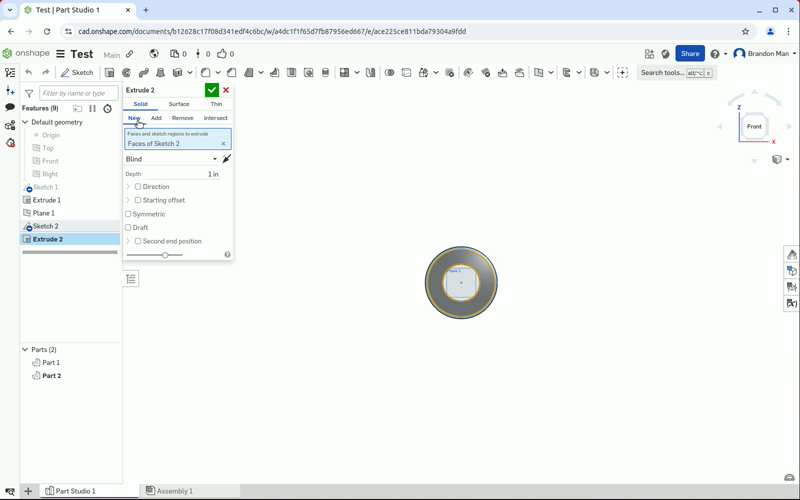
key(tab, 4)
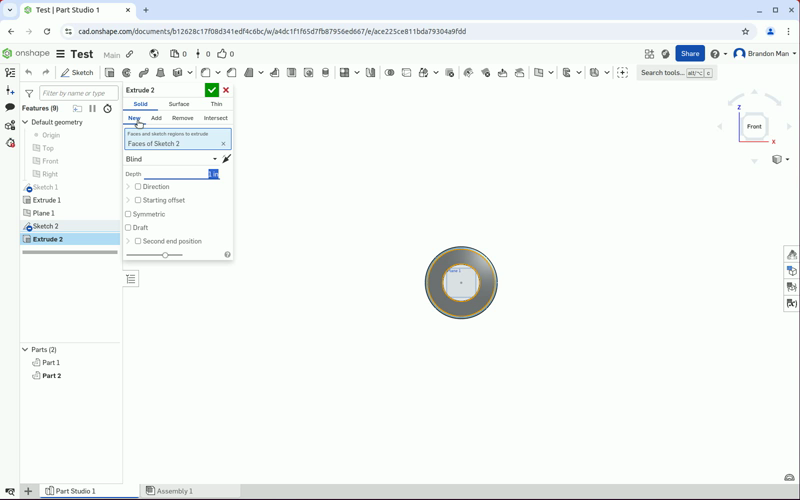
text(0.963)
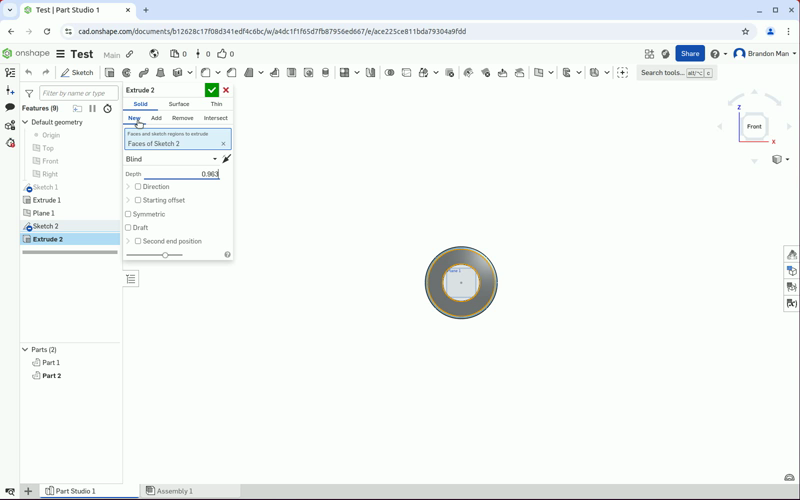
key(enter)
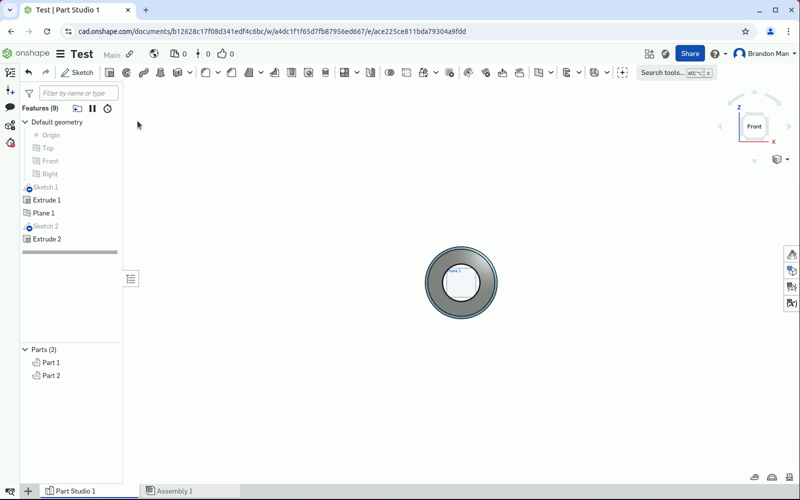
key(shift+h)
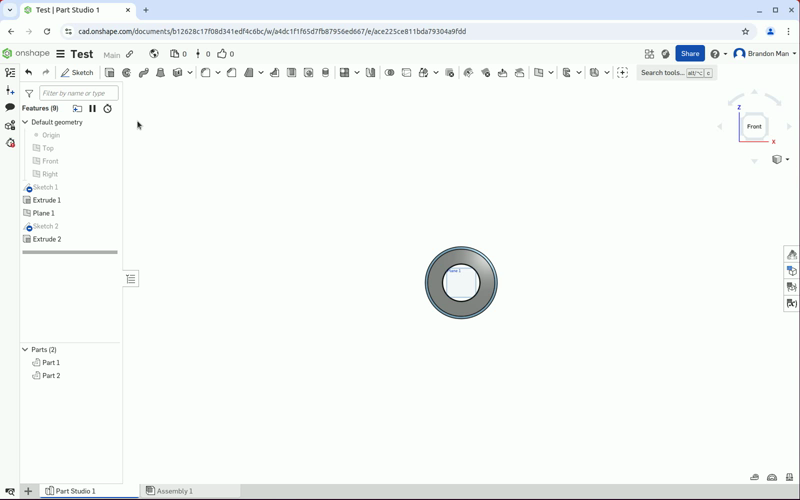
key(shift+h)
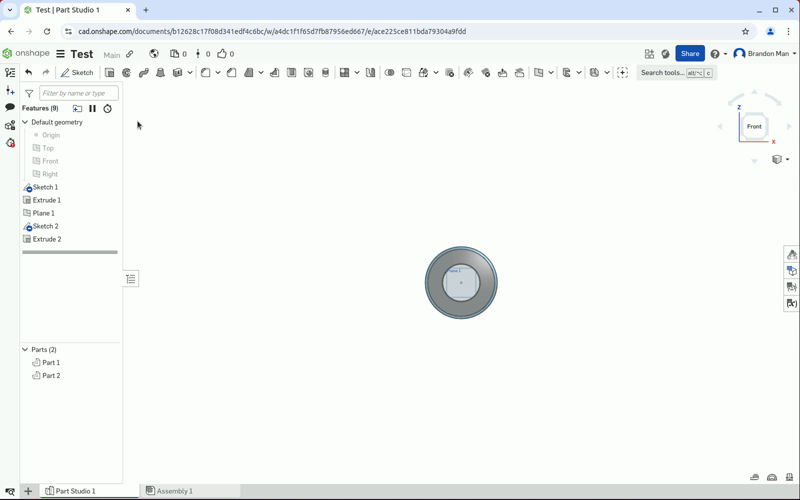
key(shift+7)
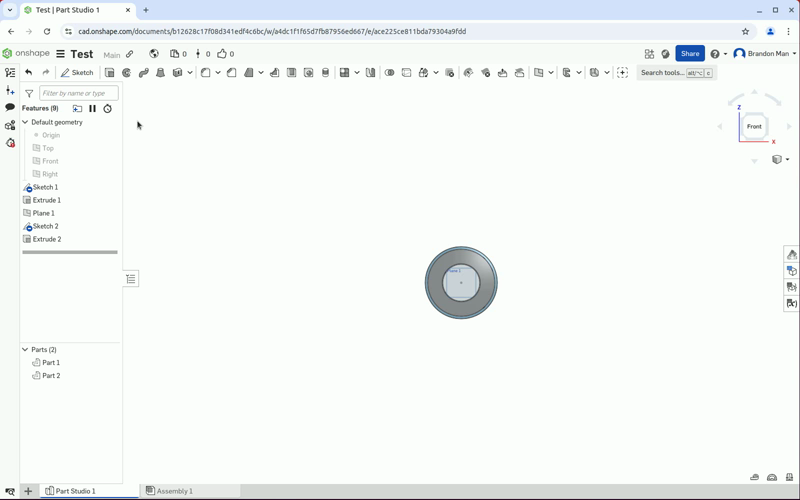
key(left, 2)
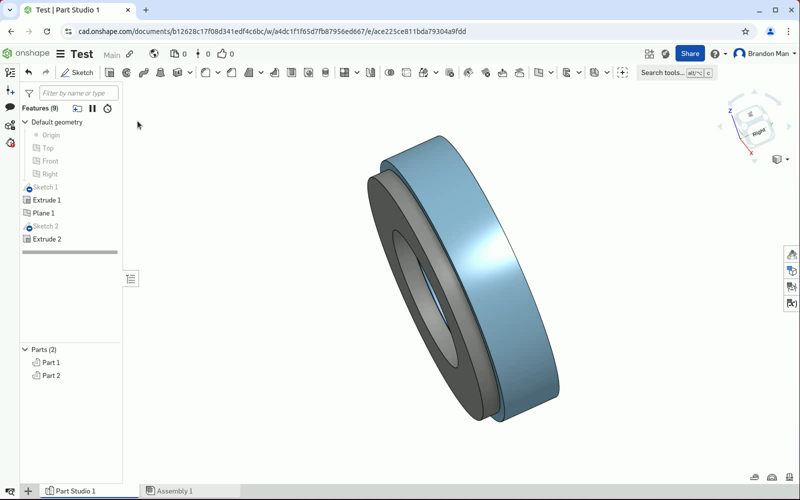
key(down, 2)
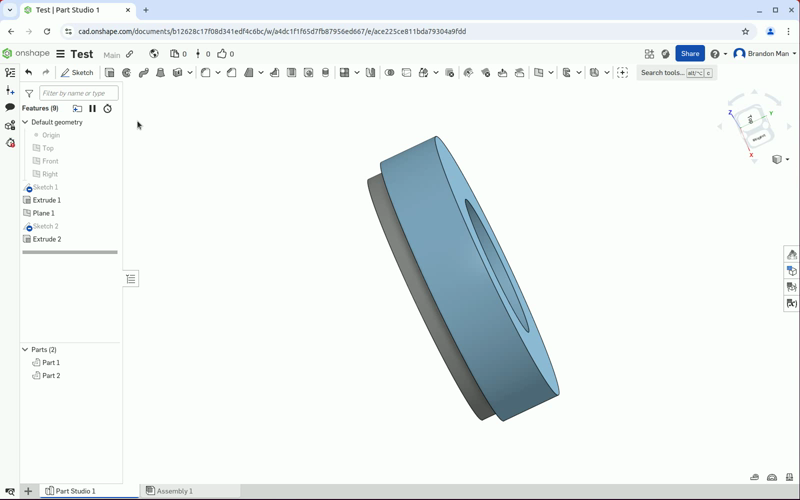
key(up, 2)
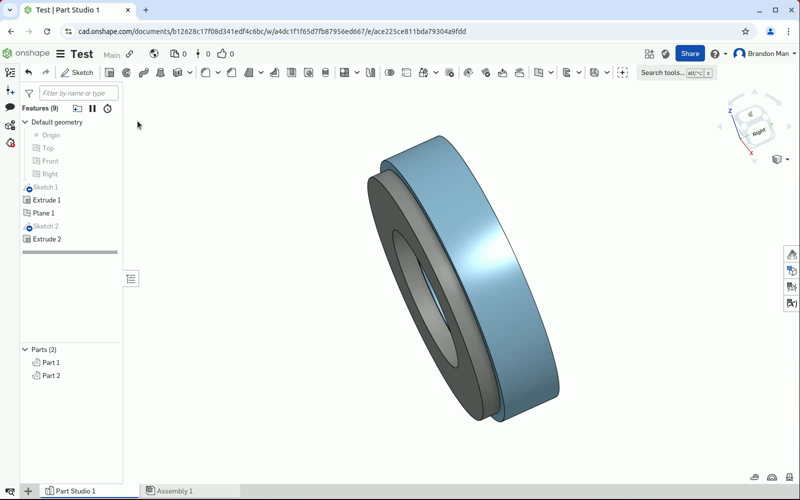
key(right, 2)
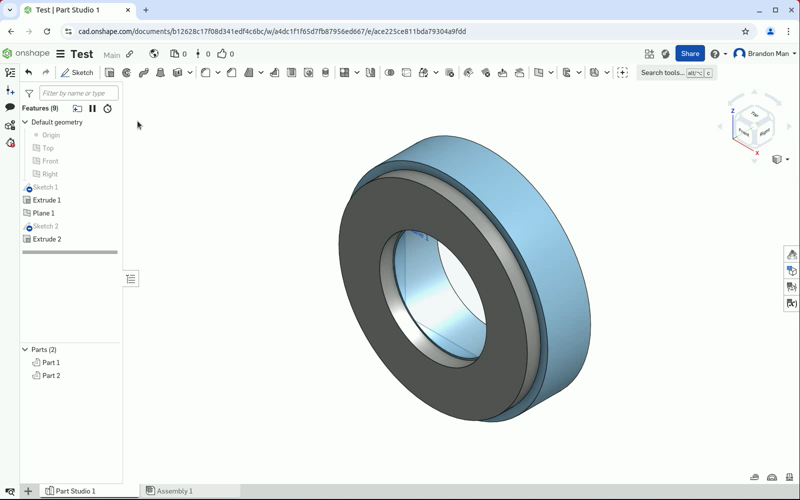
mouse_move(73, 189)
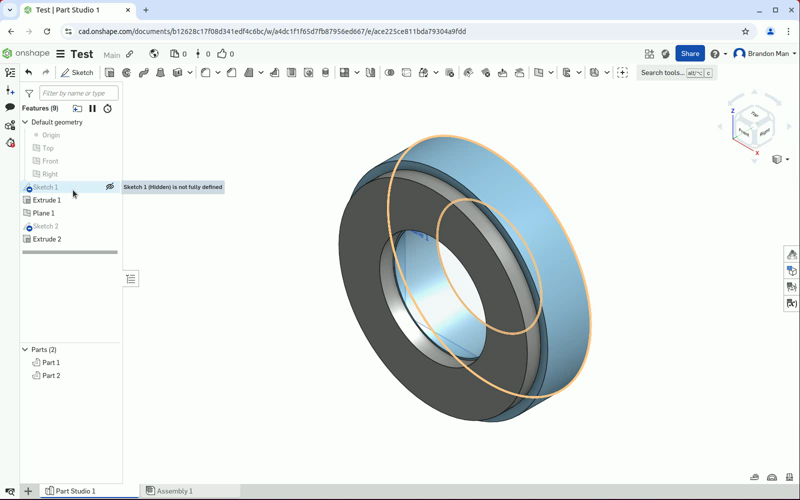
click(73, 189)